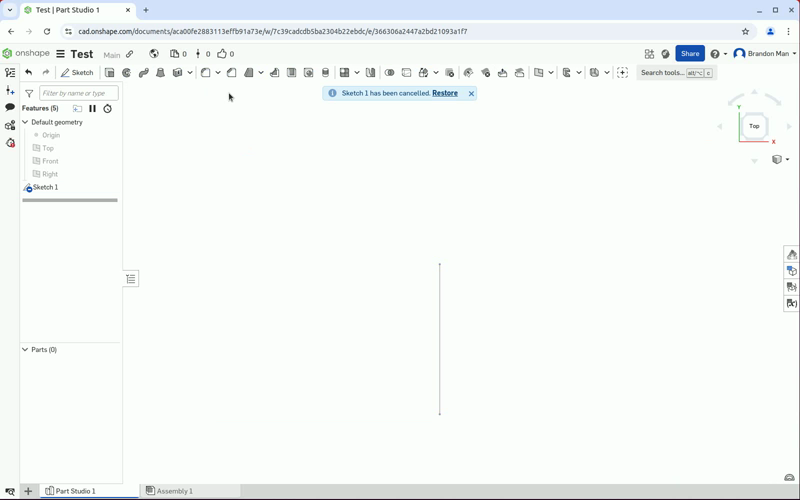
key(shift+h)
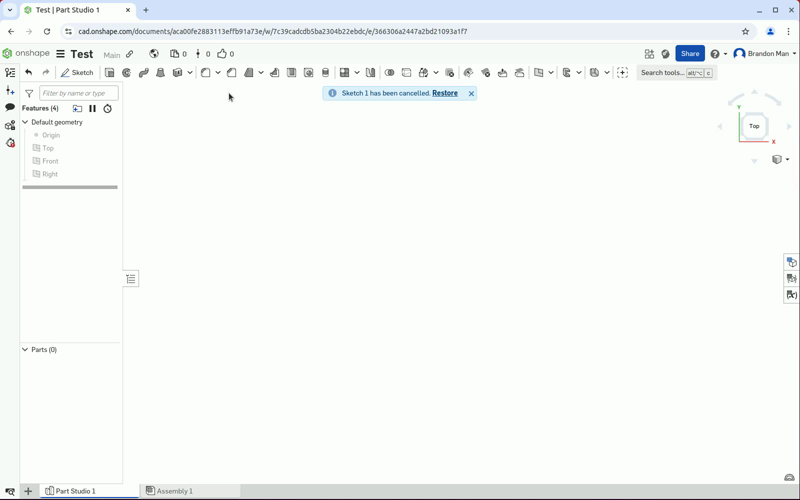
mouse_move(73, 352)
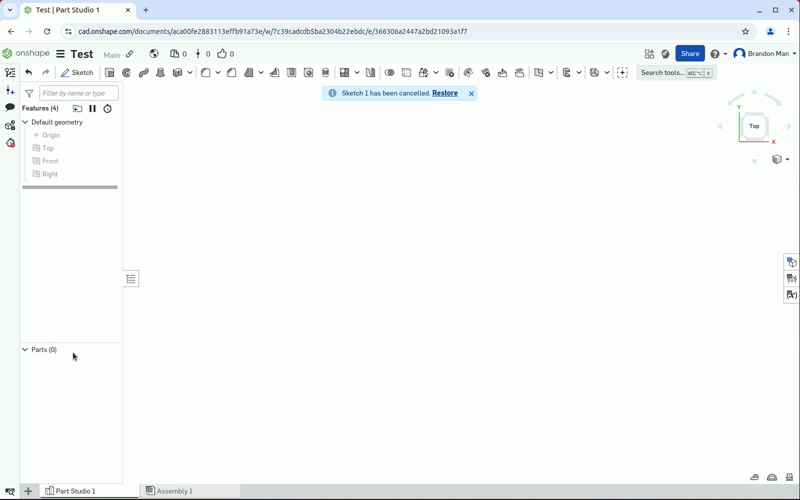
key(y)
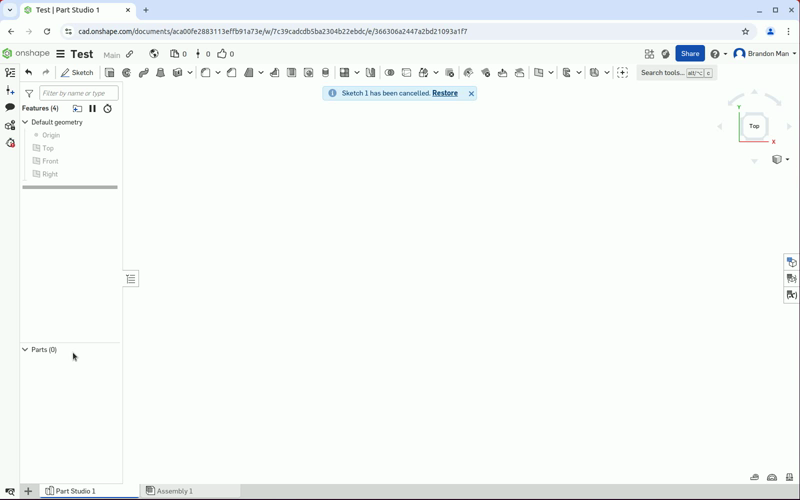
key(shift+p)
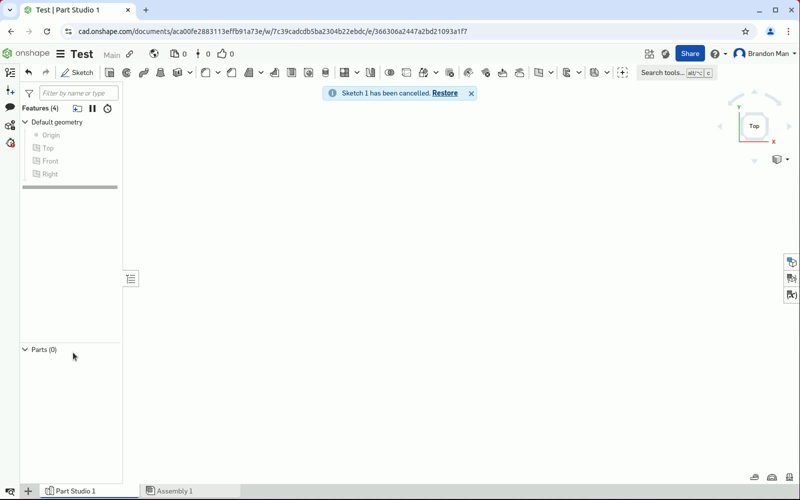
key(space)
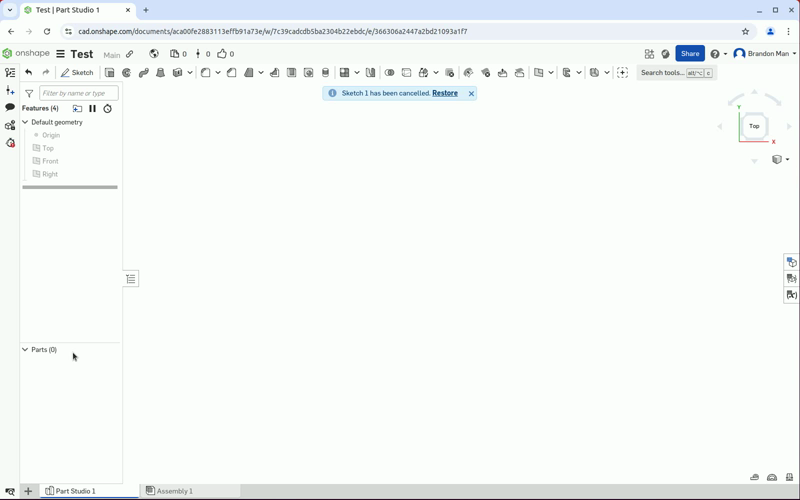
key_down(shift)
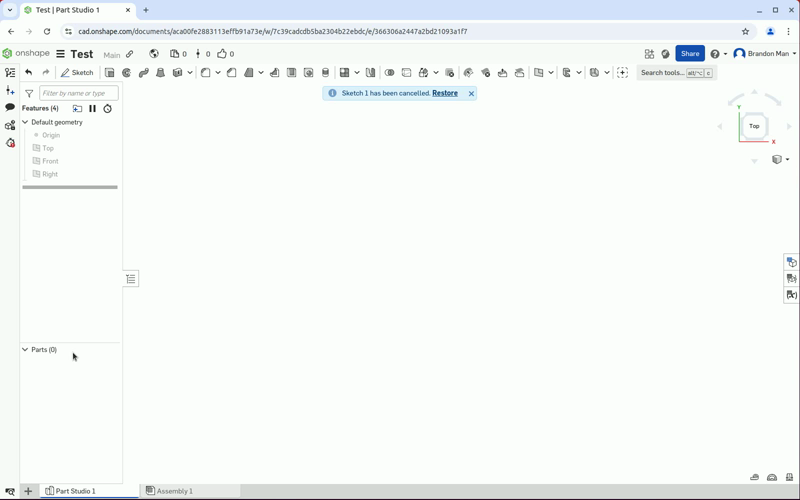
key(up)
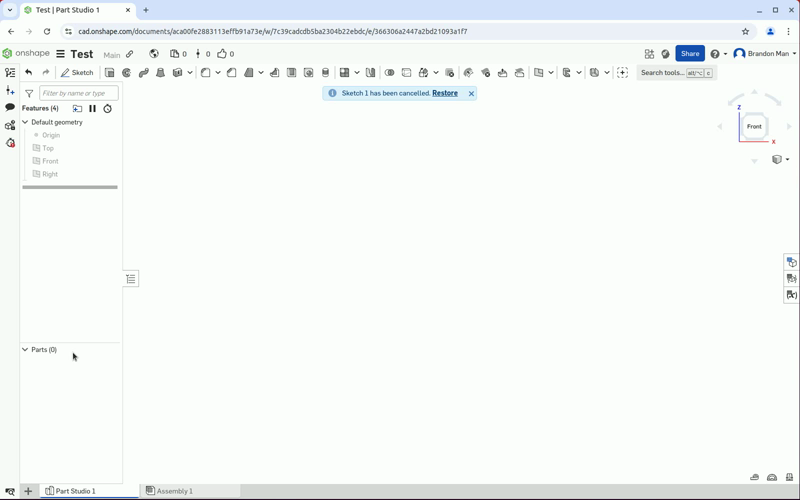
key_up(shift)
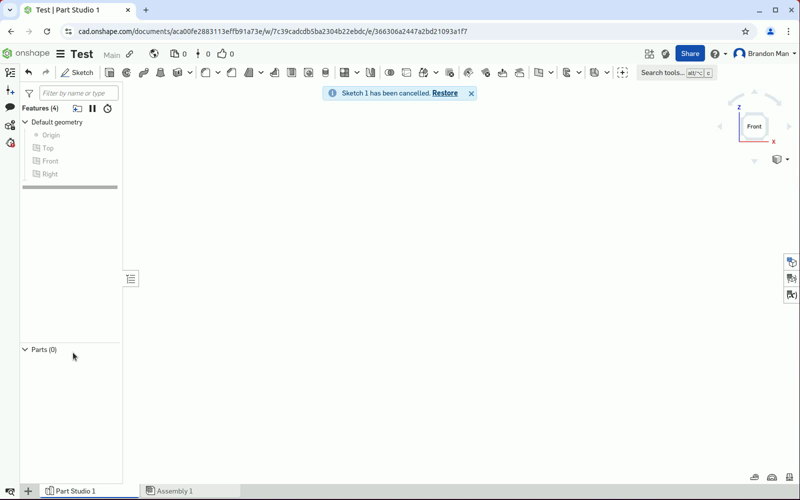
mouse_move(73, 352)
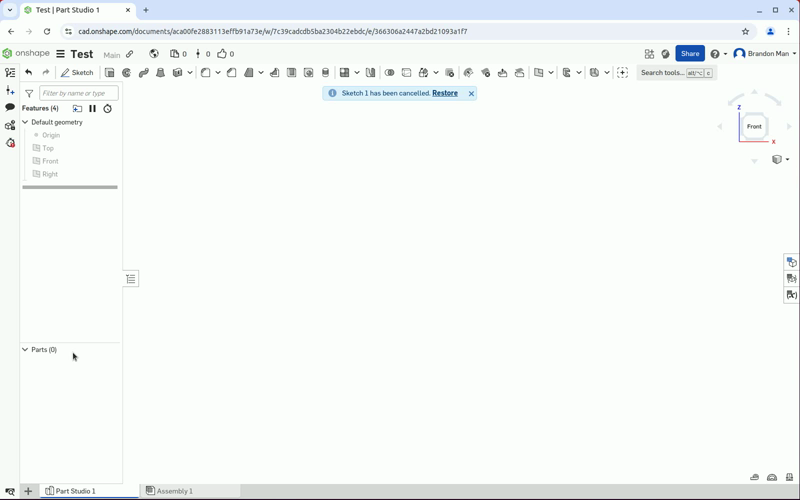
key(shift+y)
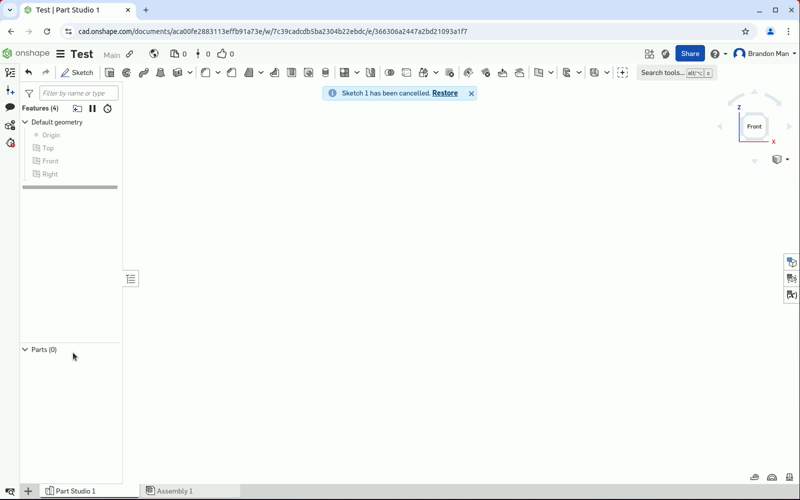
key(shift+s)
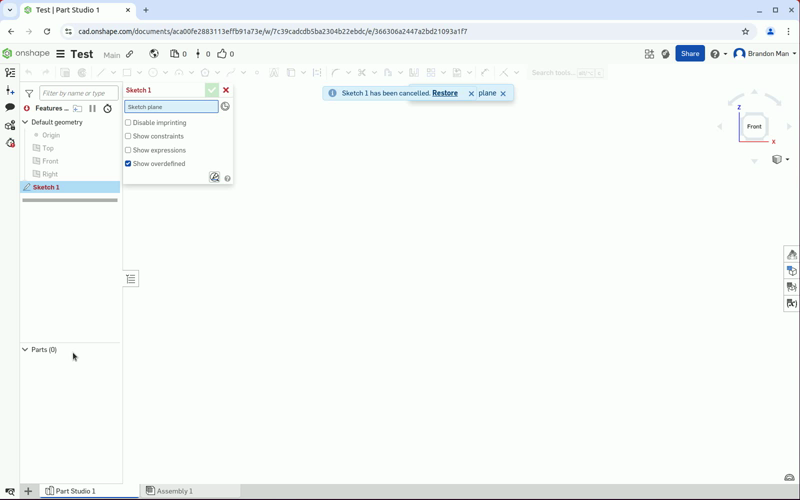
mouse_move(73, 163)
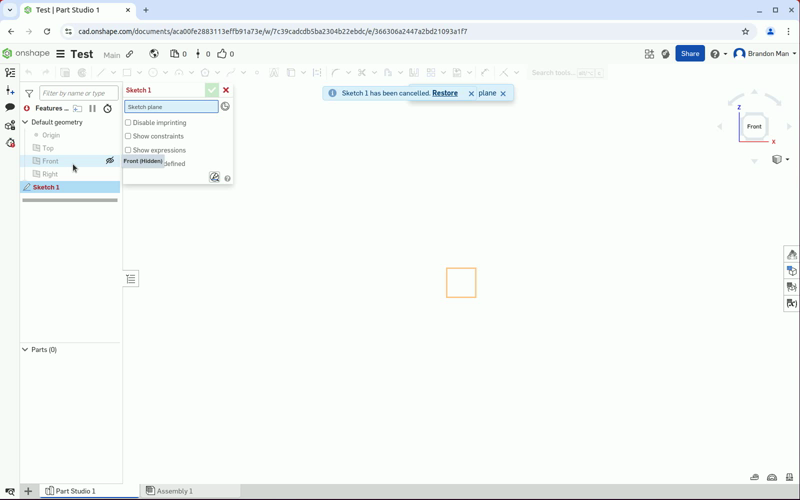
click(73, 163)
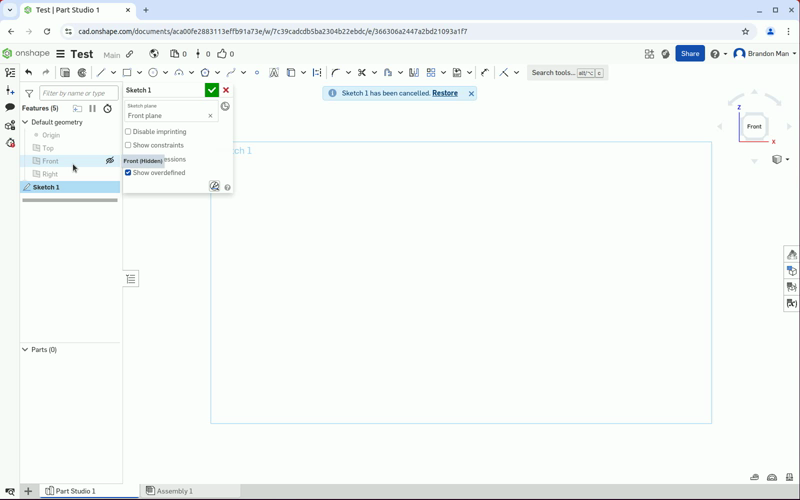
mouse_move(73, 352)
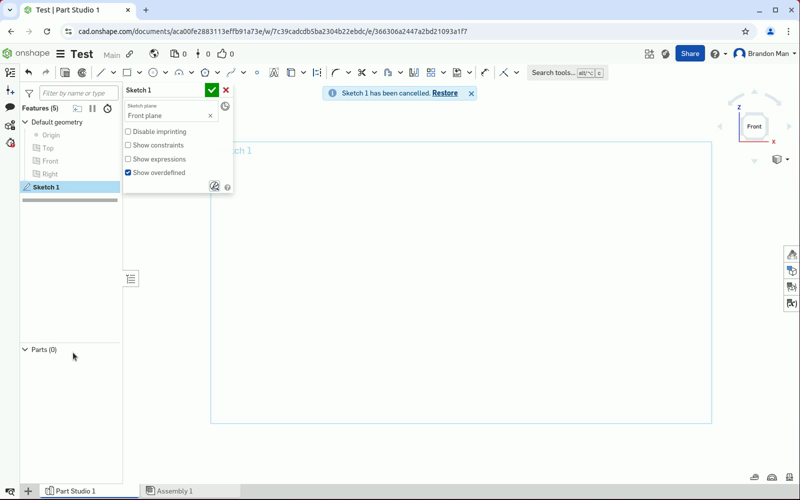
key(y)
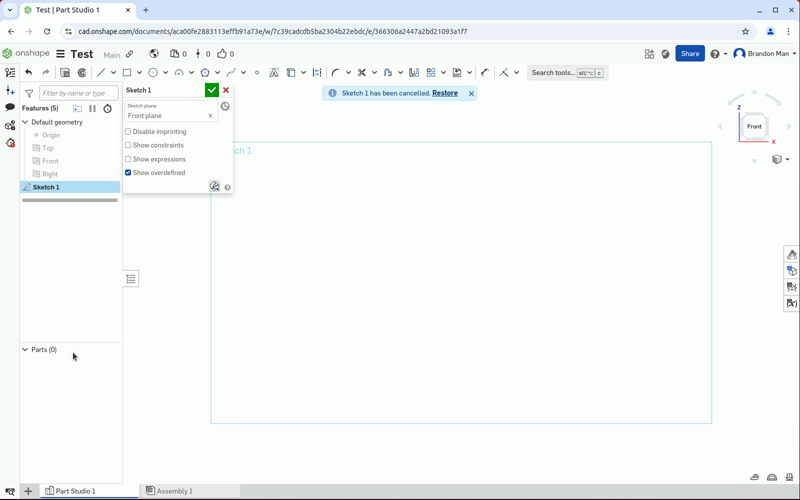
key(c)
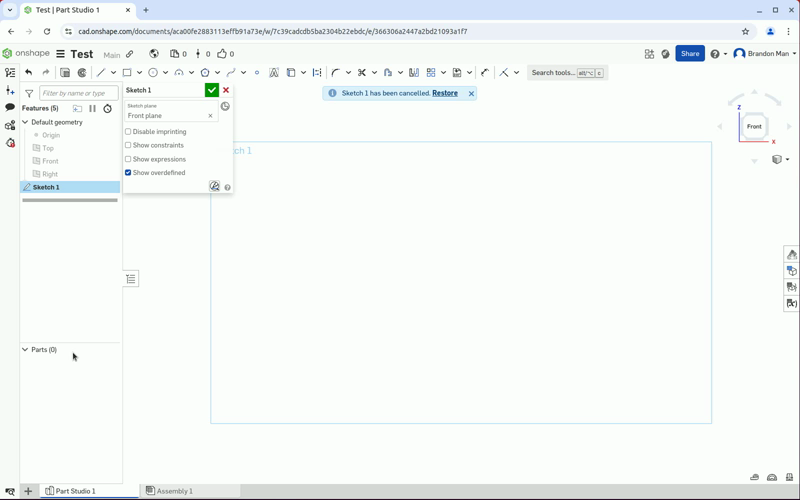
key_down(shift)
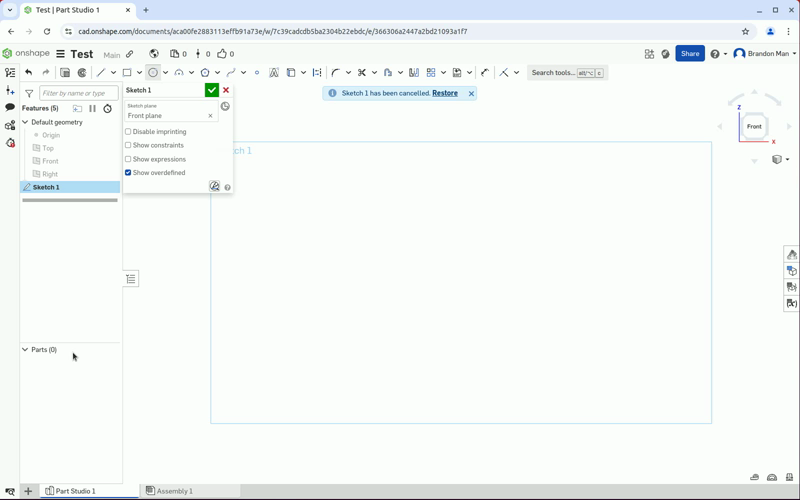
mouse_move(461, 282)
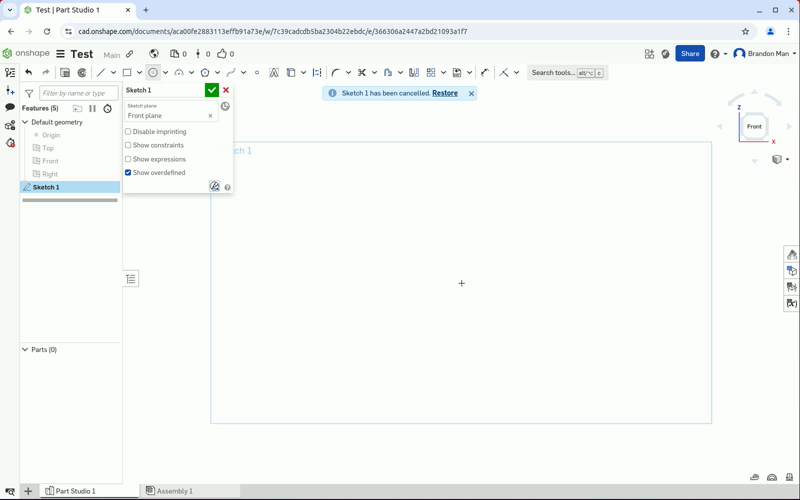
click(461, 282)
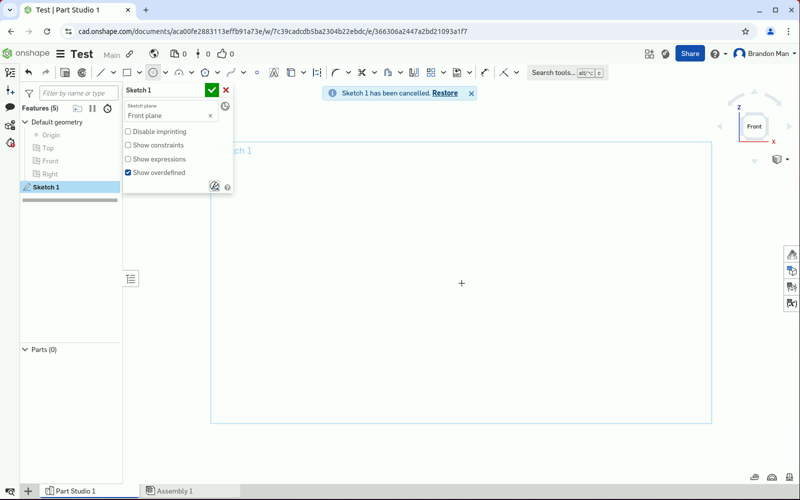
key_up(shift)
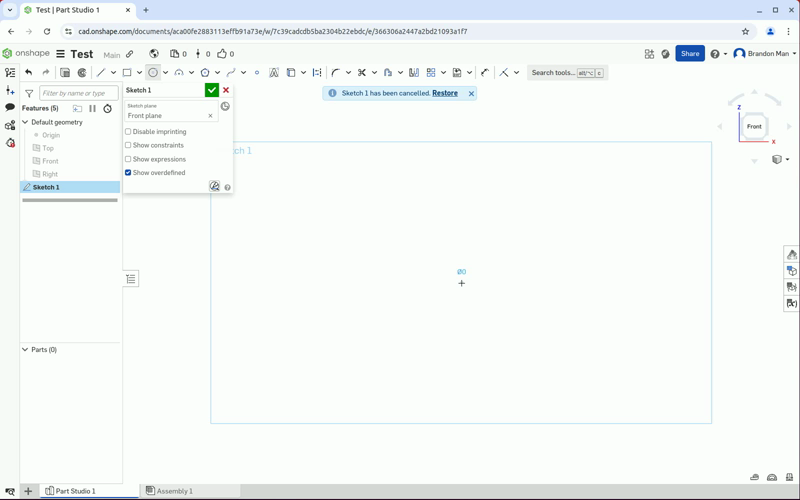
mouse_move(498, 282)
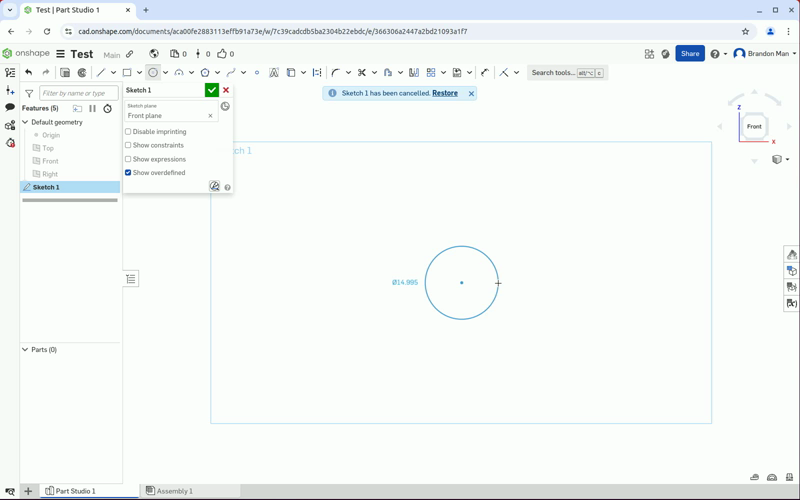
click(498, 282)
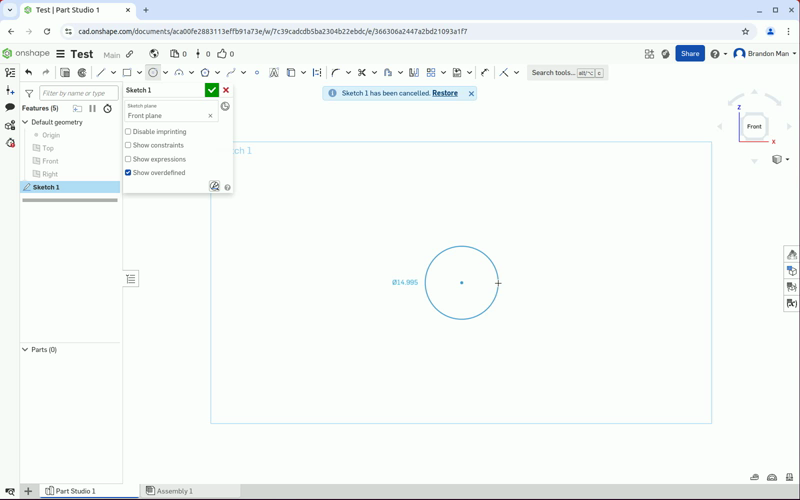
key(esc)
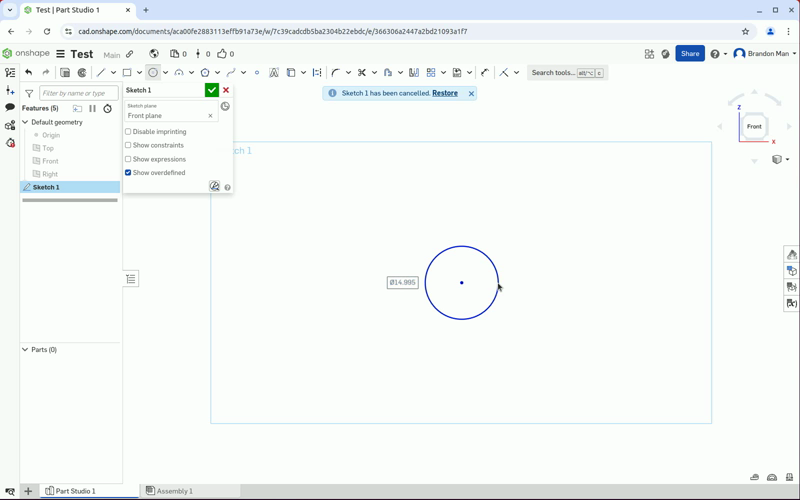
key(c)
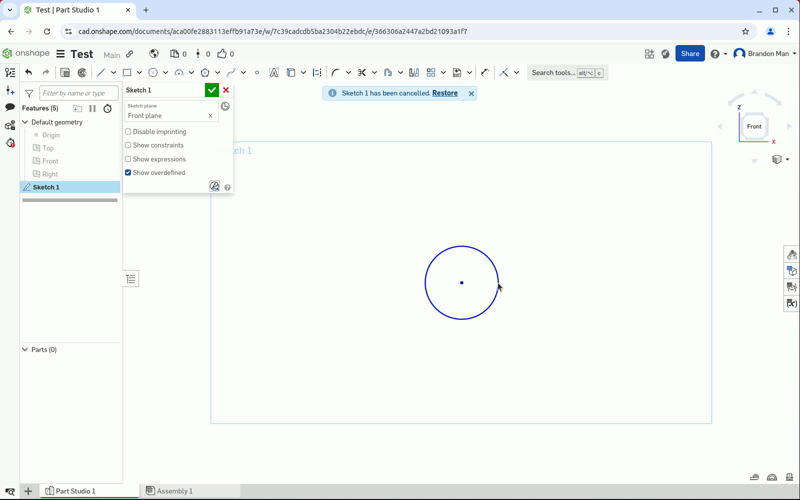
key_down(shift)
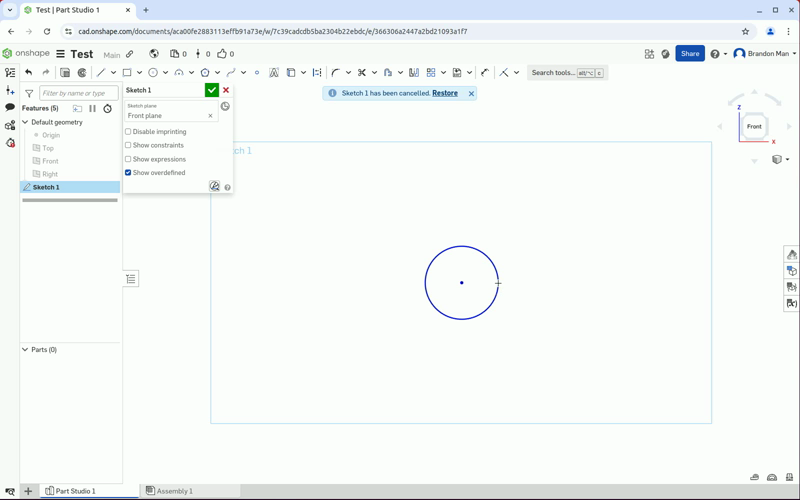
mouse_move(461, 282)
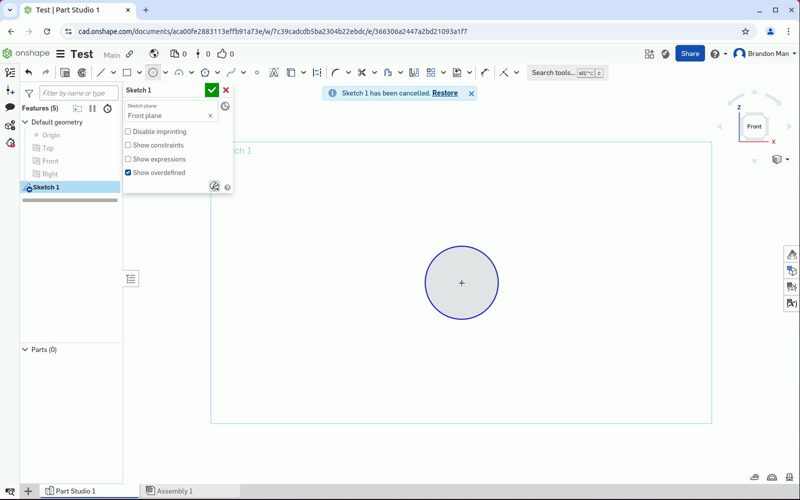
click(461, 282)
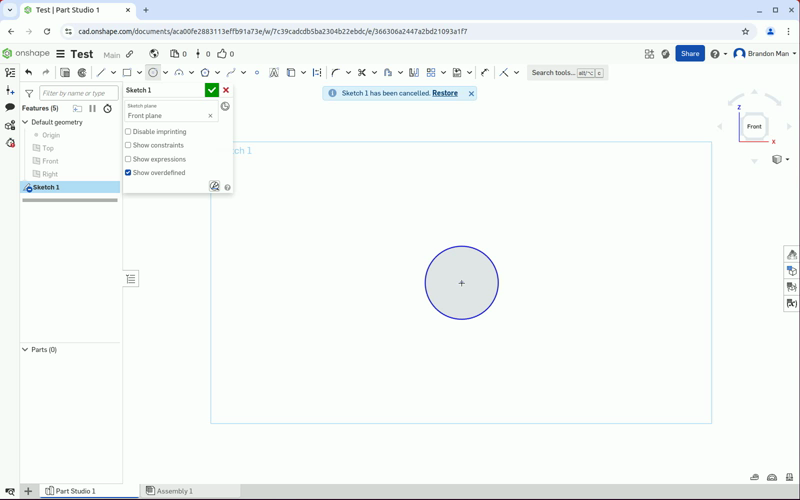
key_up(shift)
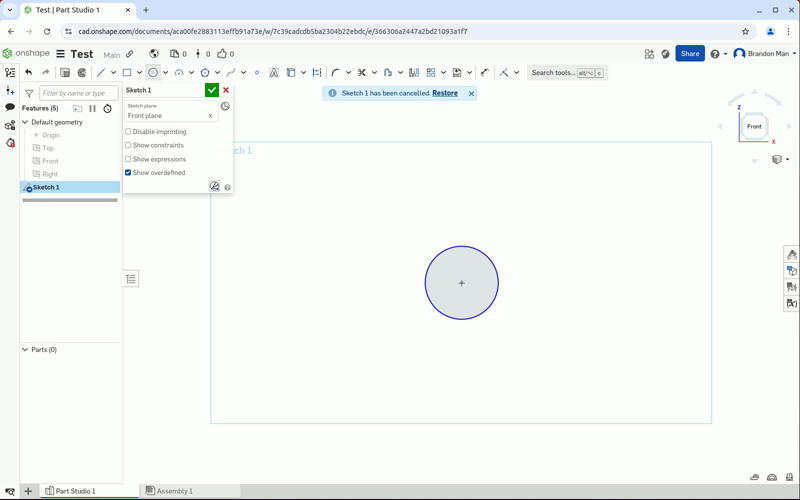
mouse_move(480, 282)
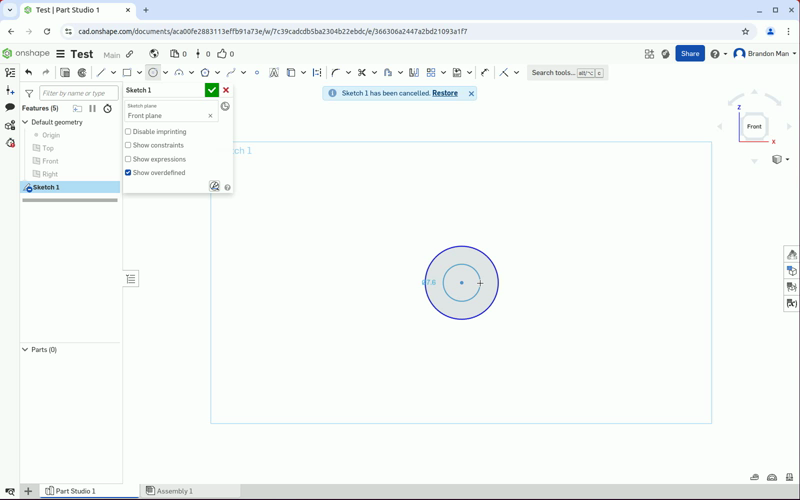
click(480, 282)
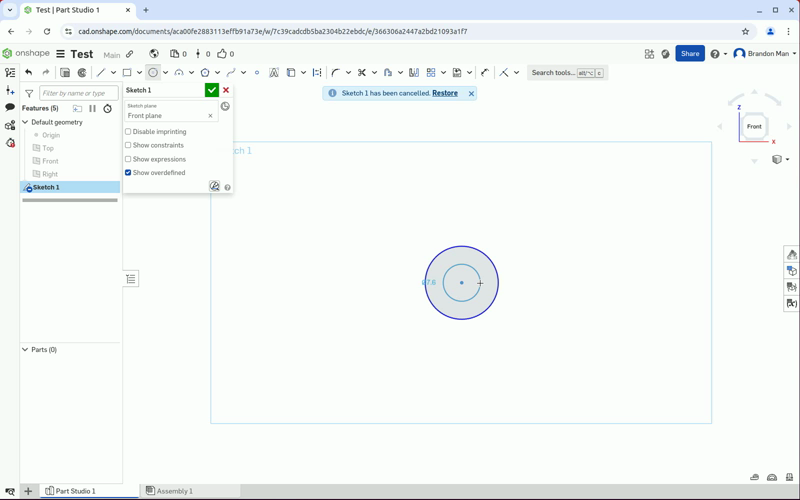
key(esc)
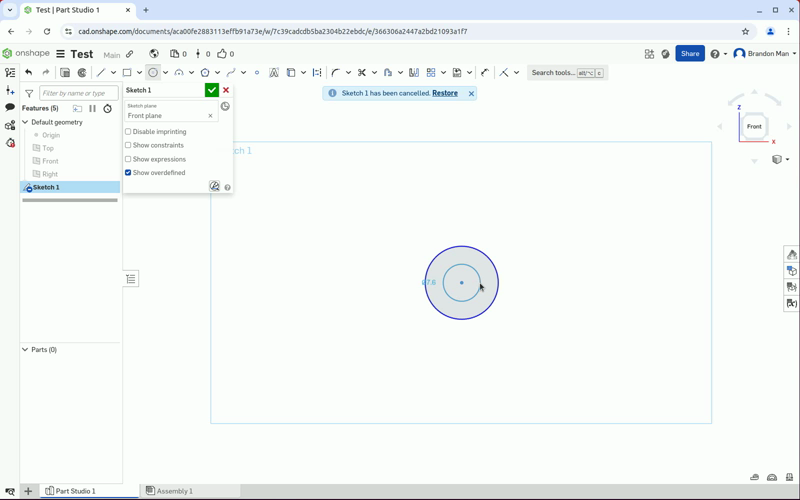
mouse_move(441, 289)
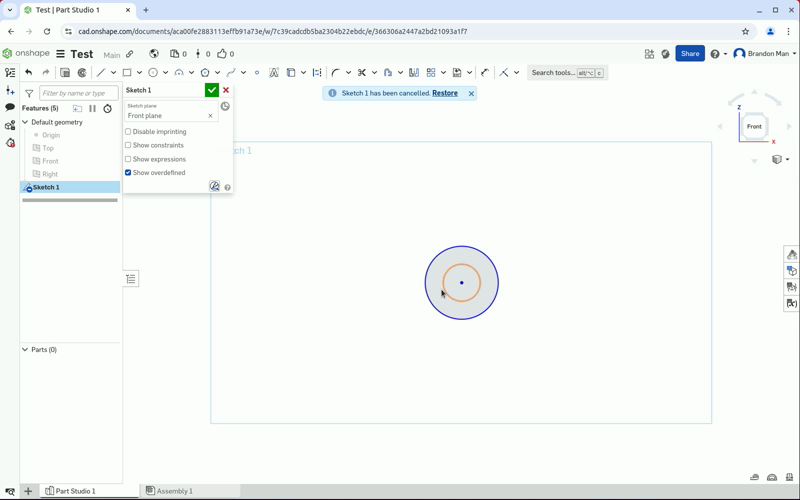
click(441, 289)
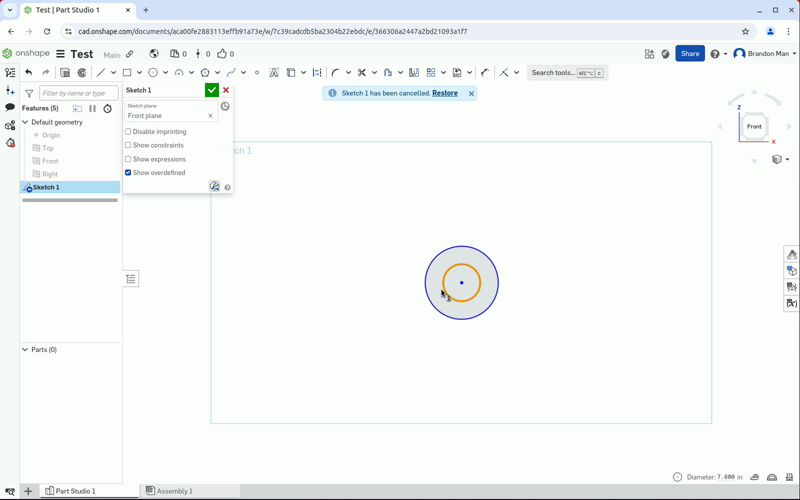
mouse_move(73, 352)
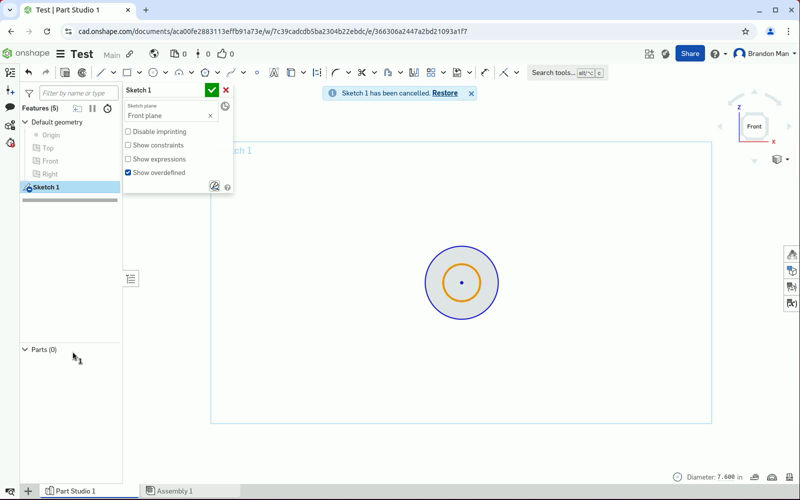
key(shift+y)
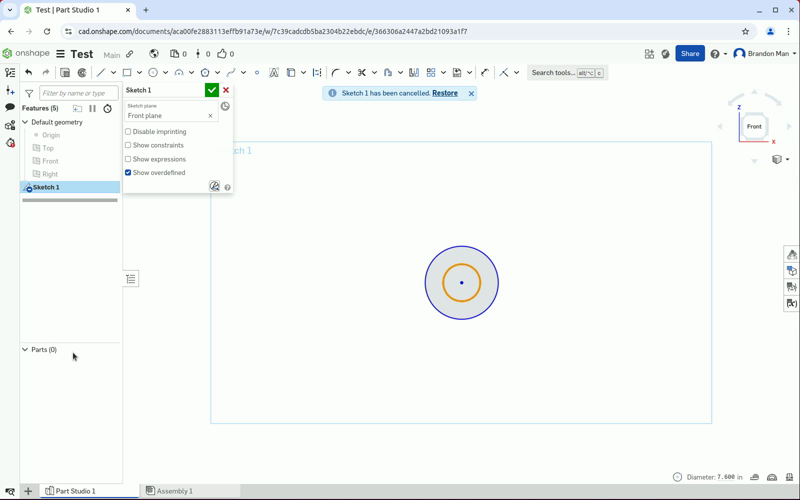
key(shift+e)
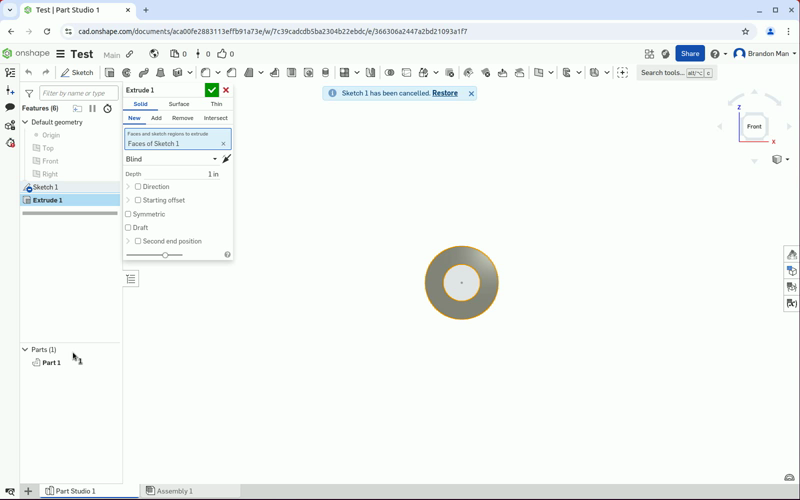
mouse_move(143, 106)
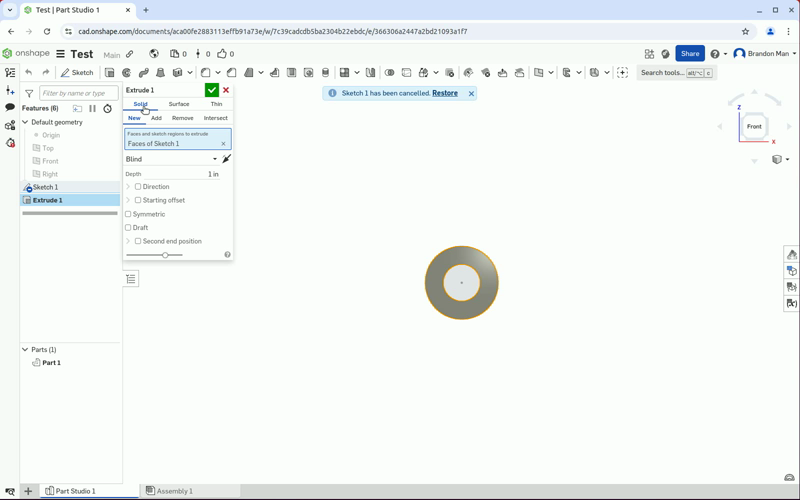
click(143, 106)
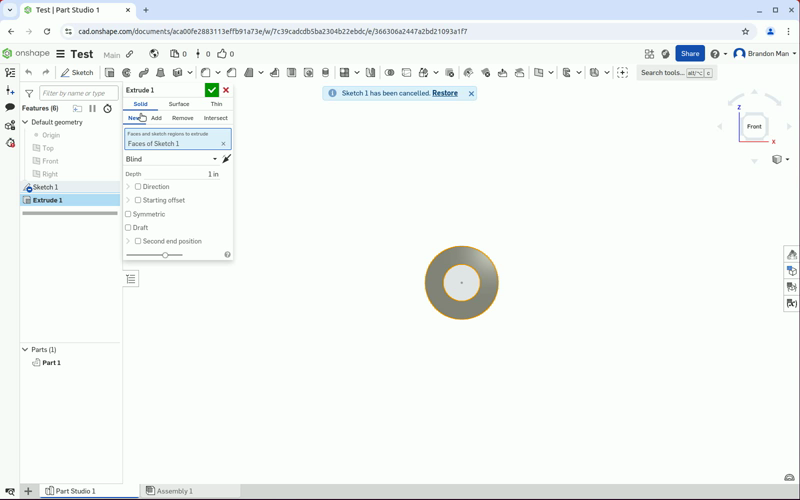
mouse_move(137, 120)
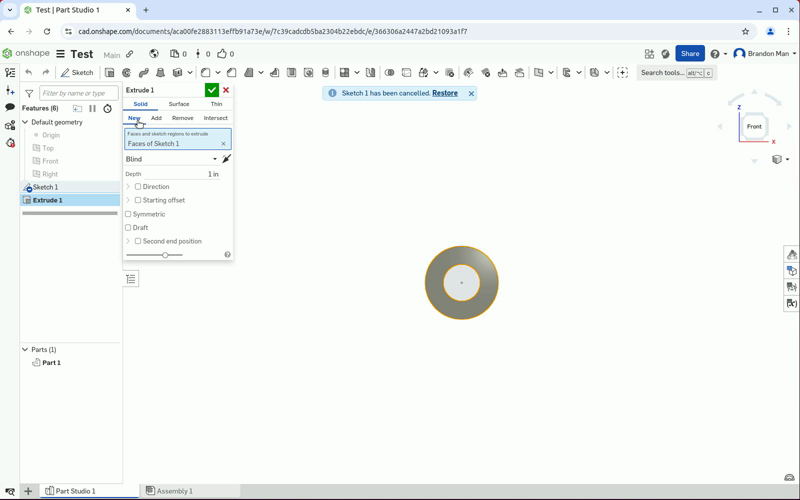
click(137, 120)
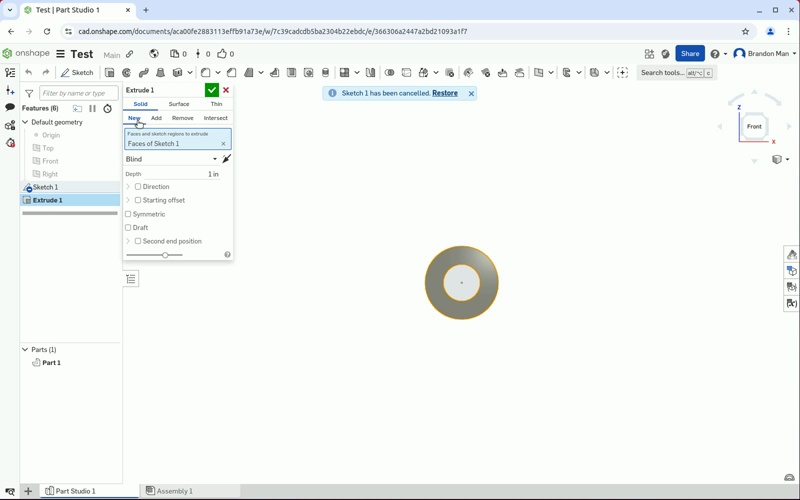
key(tab, 4)
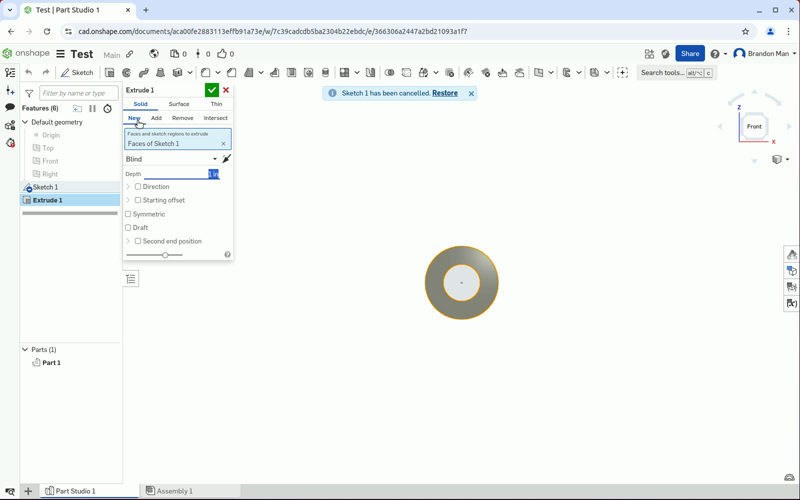
text(3.37)
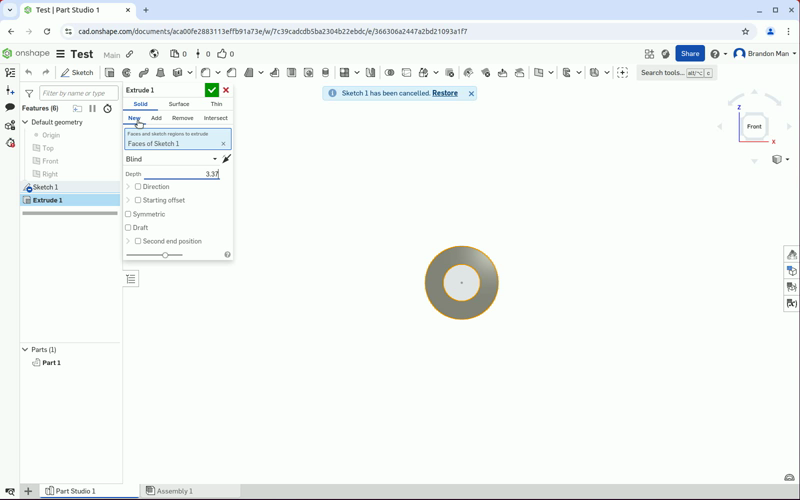
key(enter)
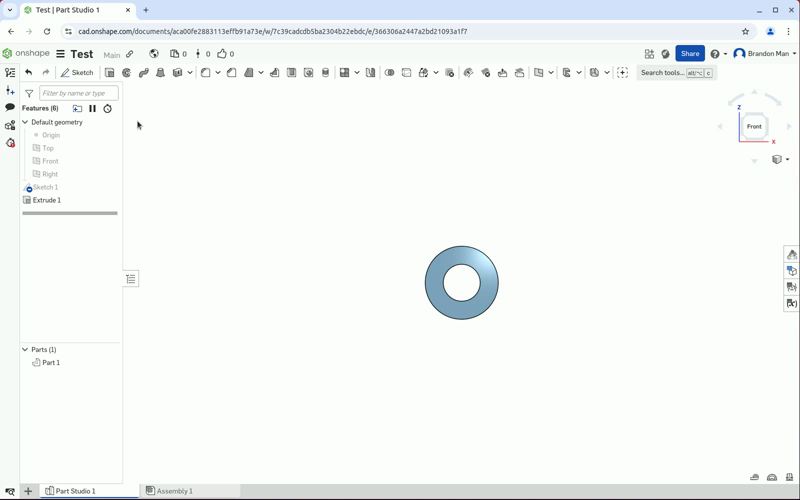
key(shift+h)
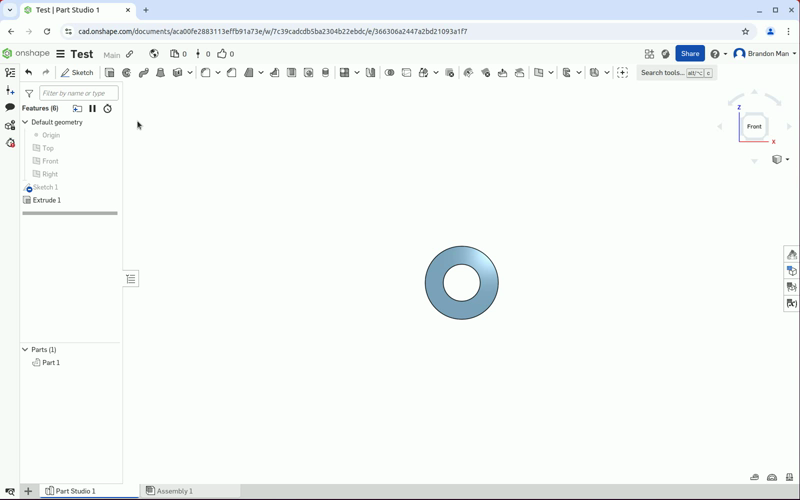
key(shift+h)
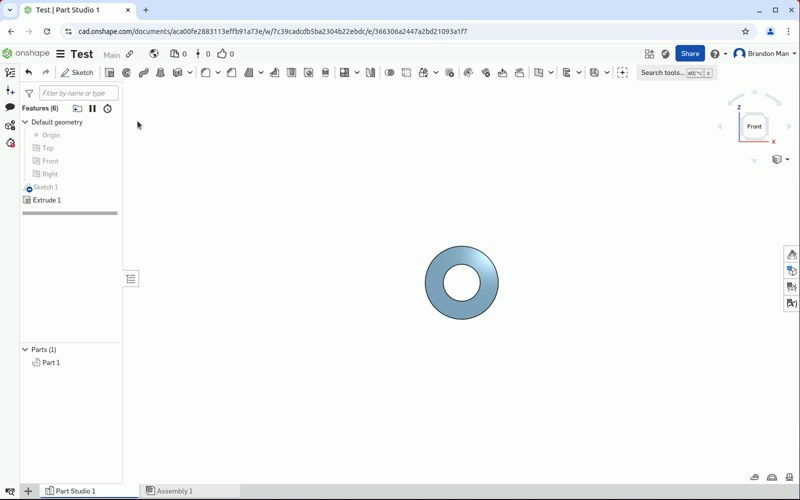
mouse_move(73, 189)
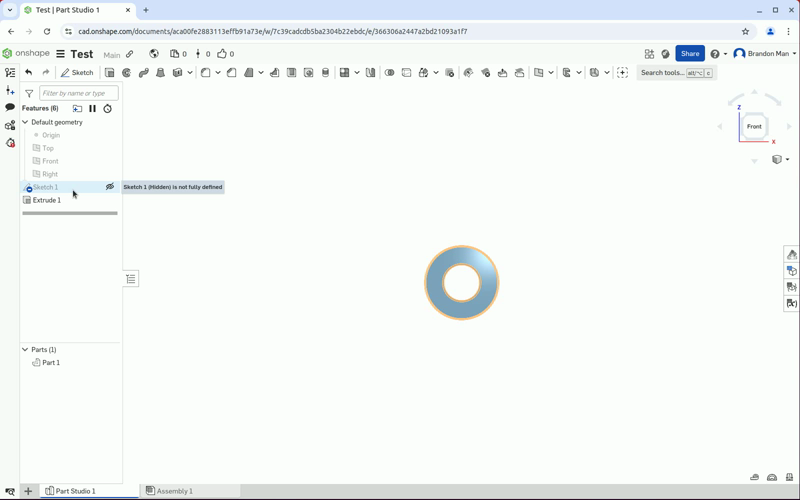
click(73, 189)
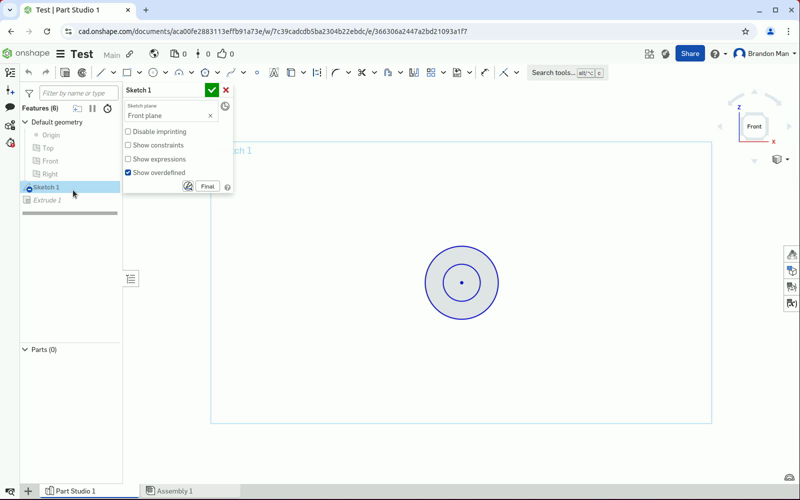
mouse_move(229, 92)
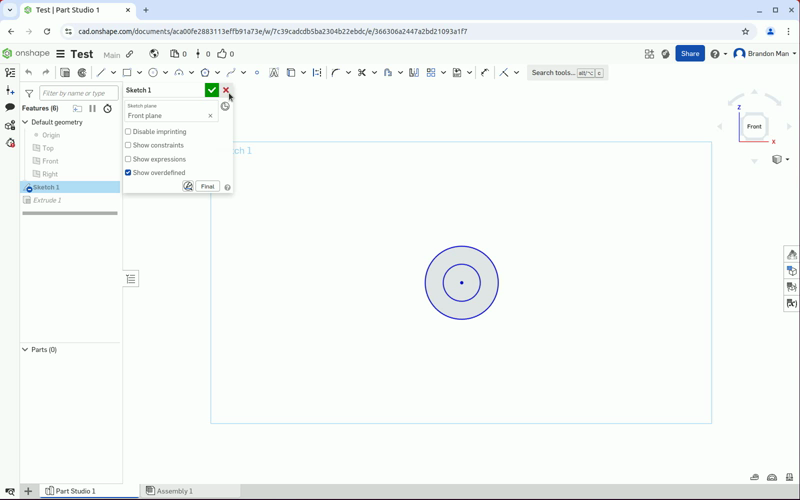
click(229, 92)
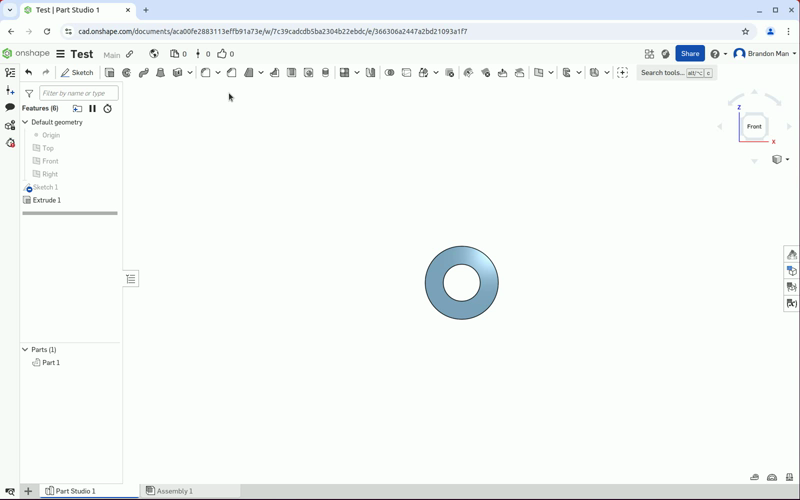
mouse_move(541, 75)
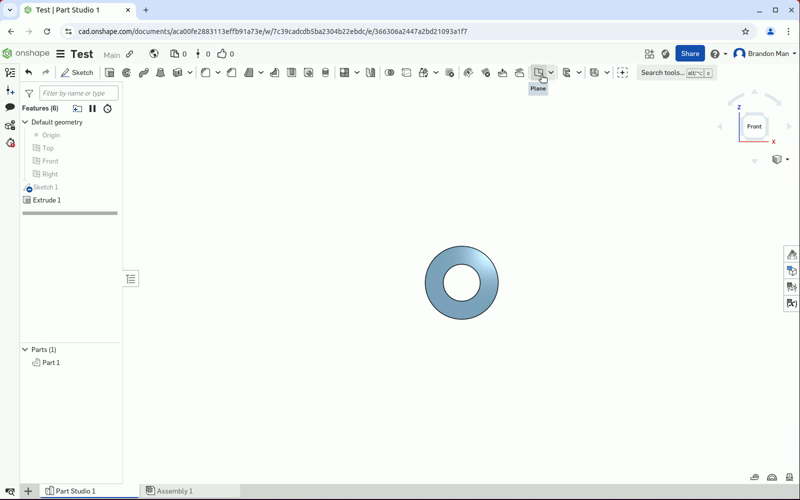
click(541, 75)
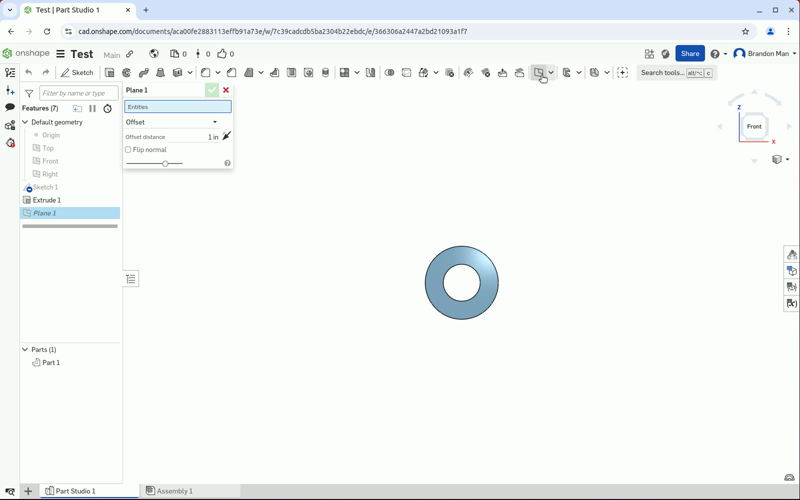
mouse_move(73, 163)
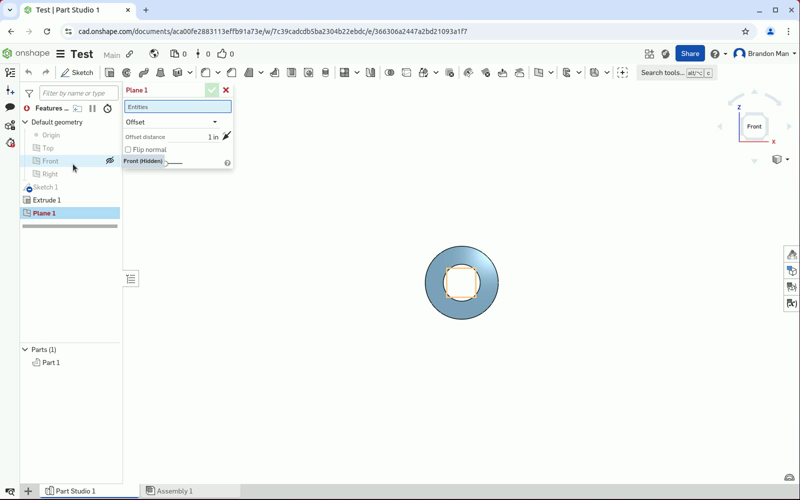
click(73, 163)
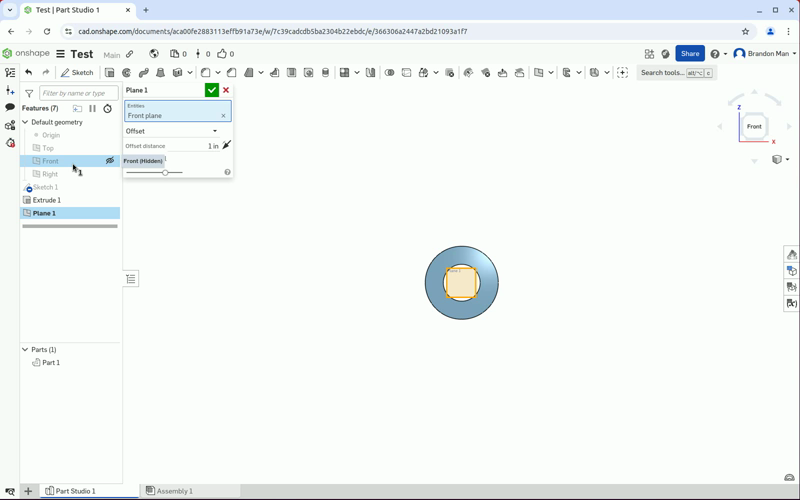
key(tab, 2)
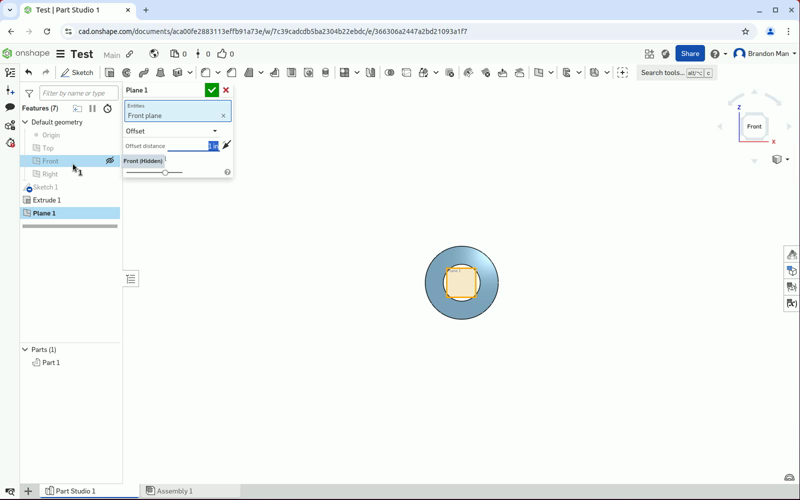
text(3.358)
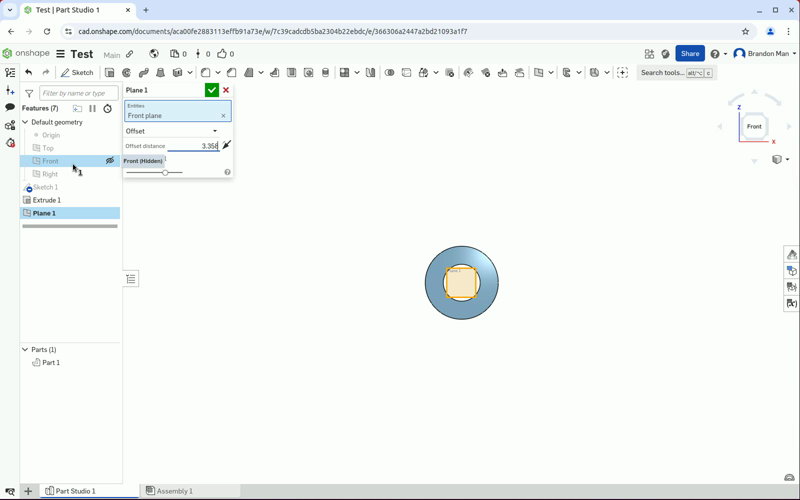
key(enter, 2)
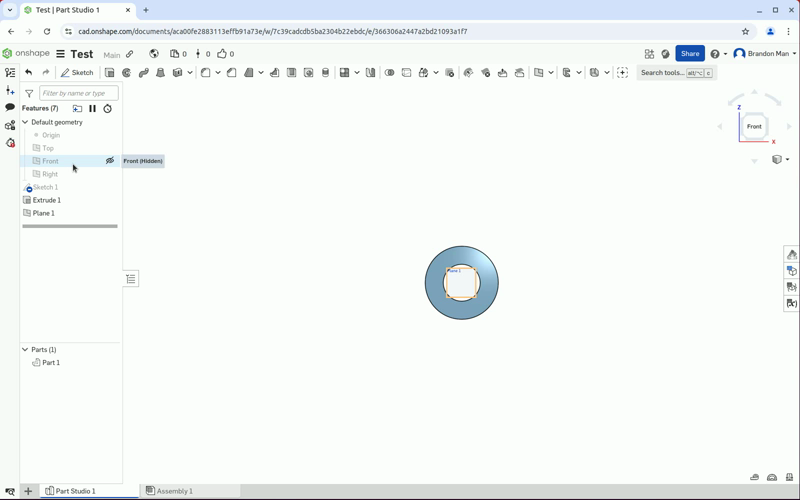
key(shift+s)
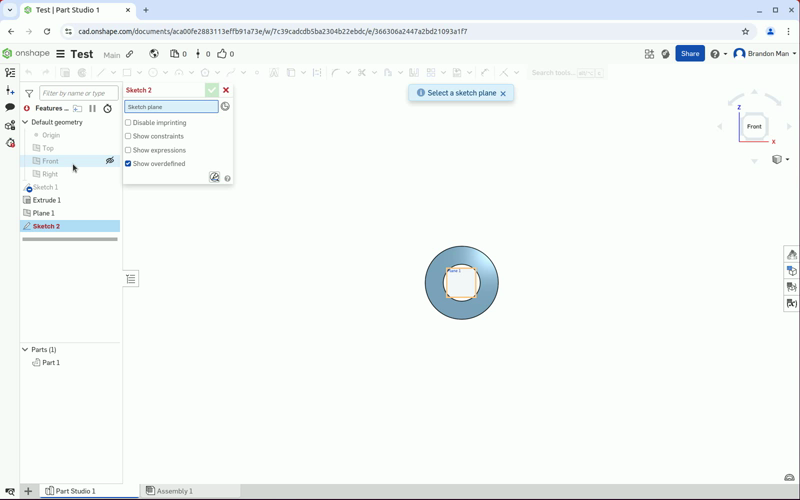
mouse_move(73, 215)
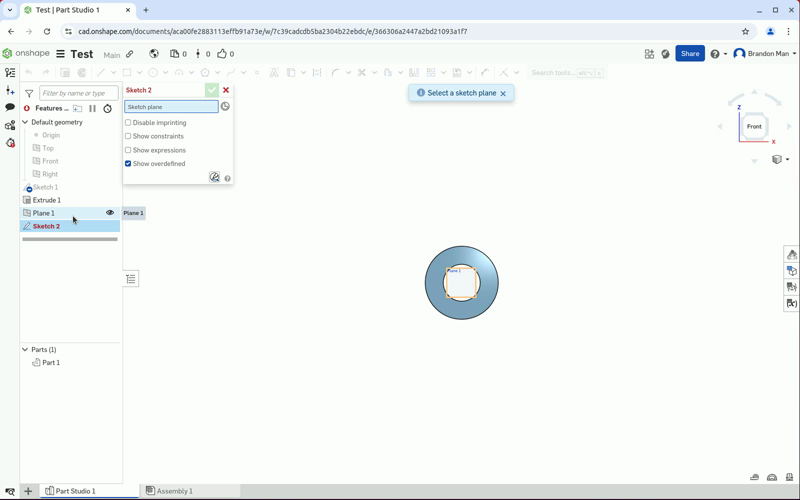
click(73, 215)
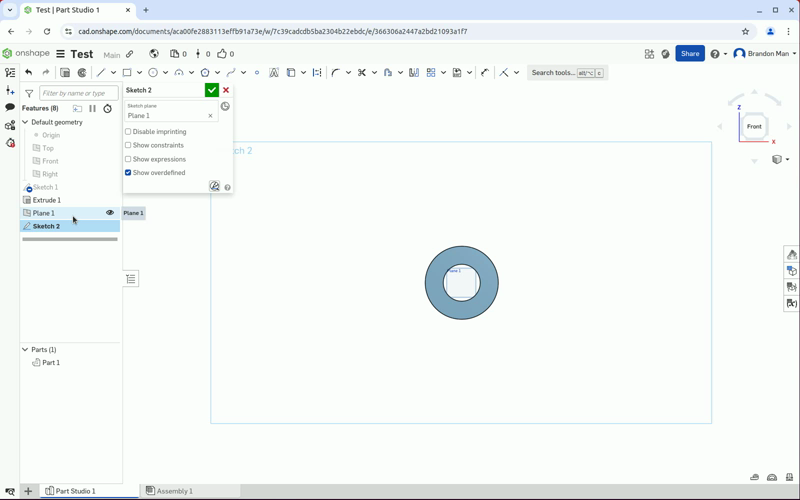
mouse_move(73, 352)
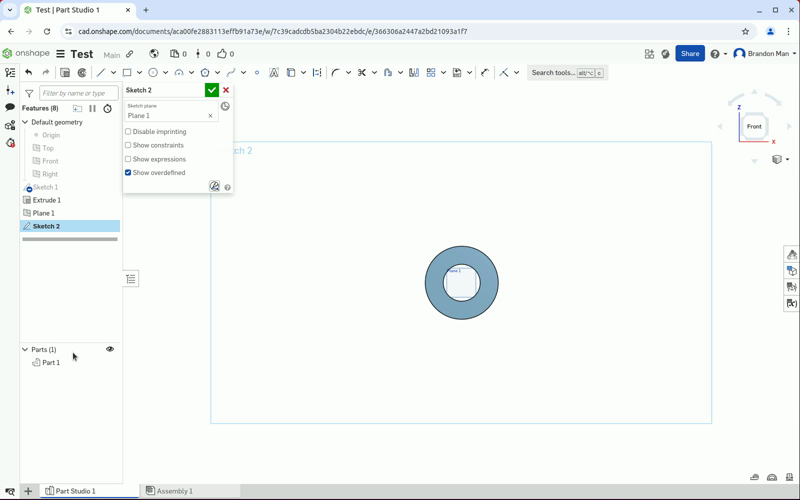
key(y)
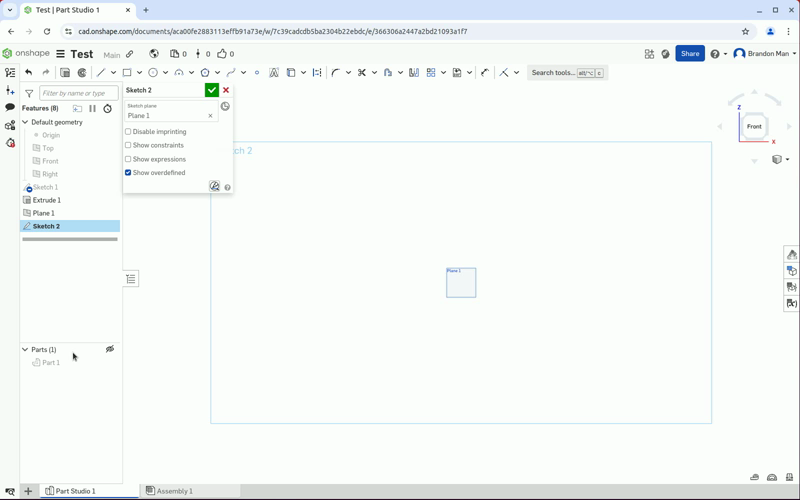
key(c)
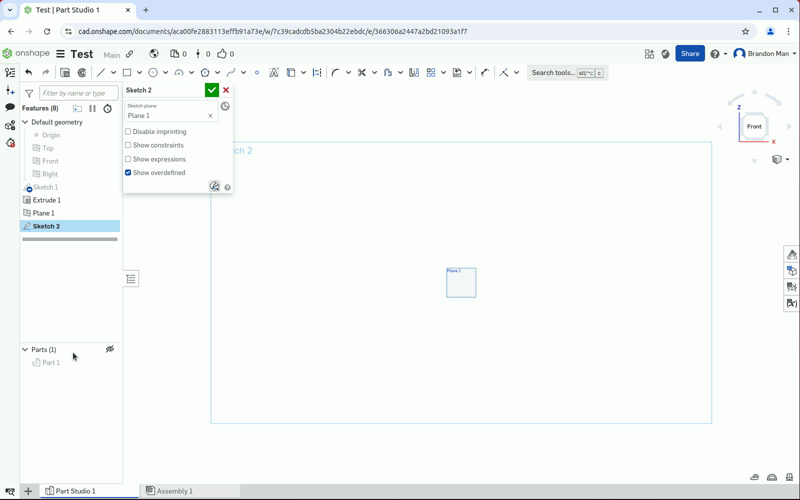
key_down(shift)
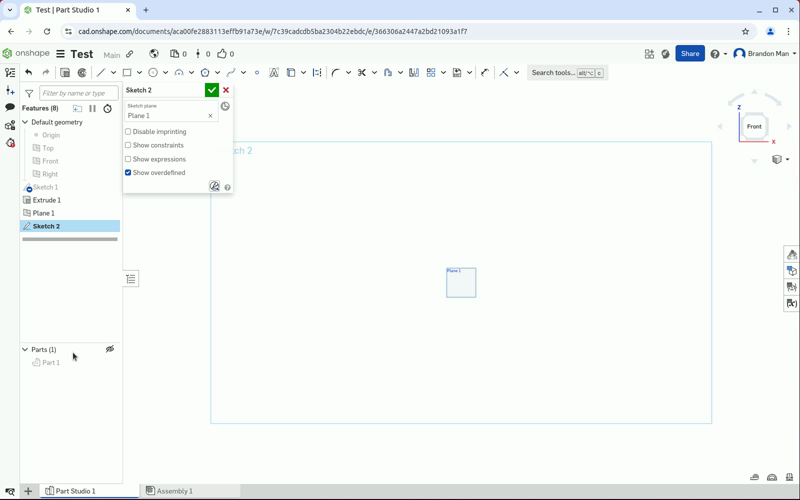
mouse_move(461, 282)
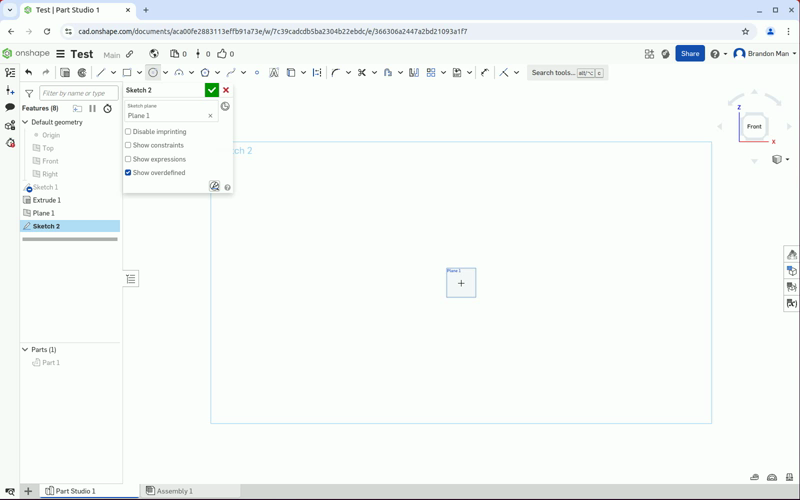
click(461, 282)
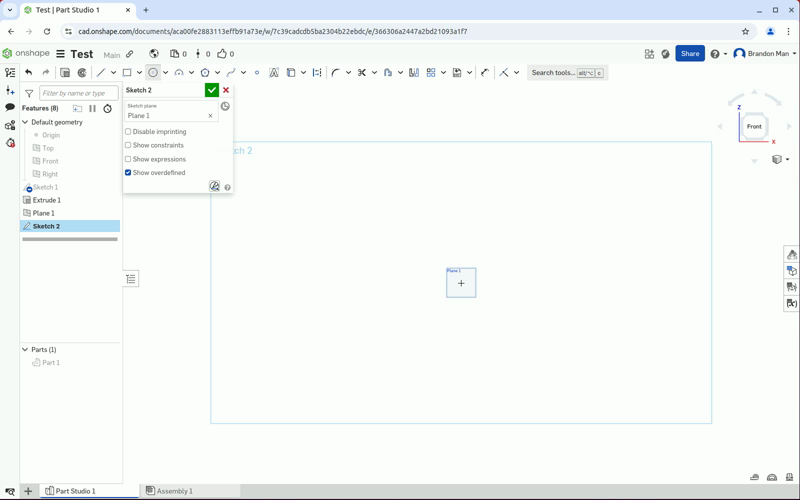
key_up(shift)
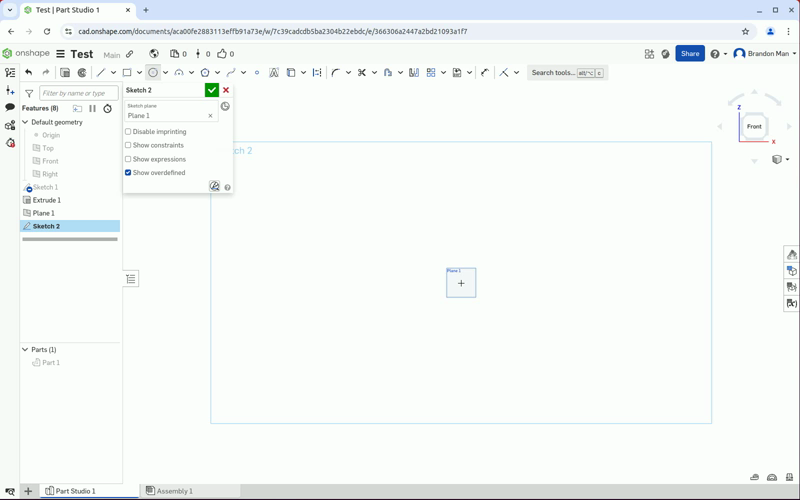
mouse_move(495, 282)
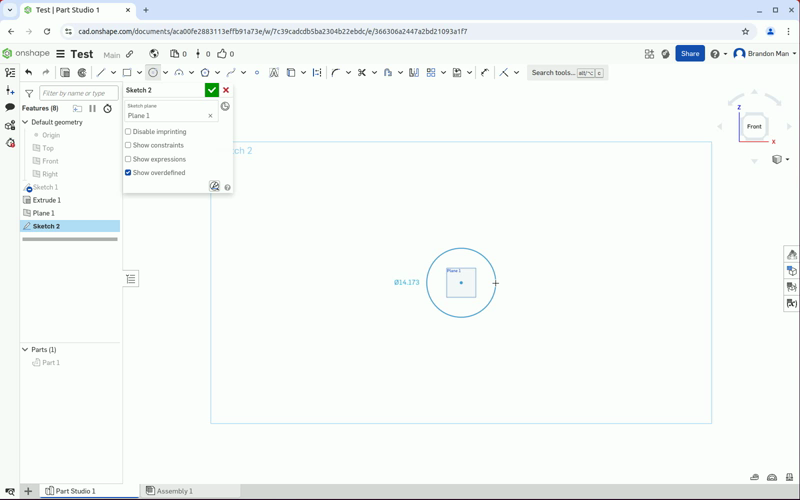
click(495, 282)
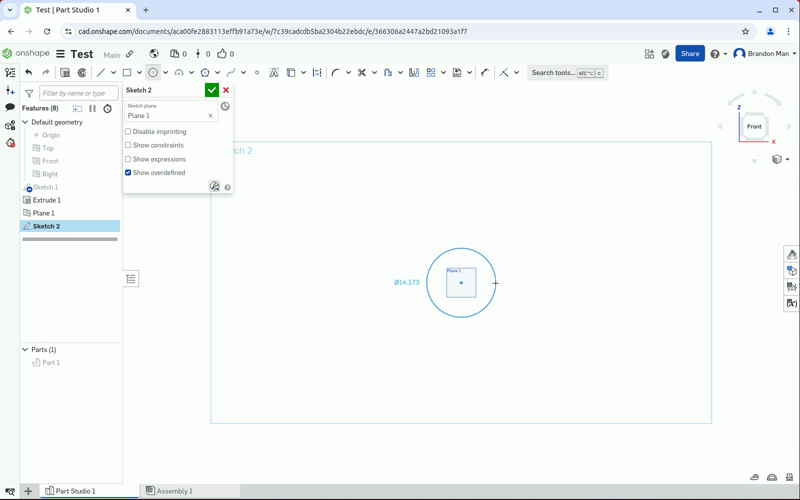
key(esc)
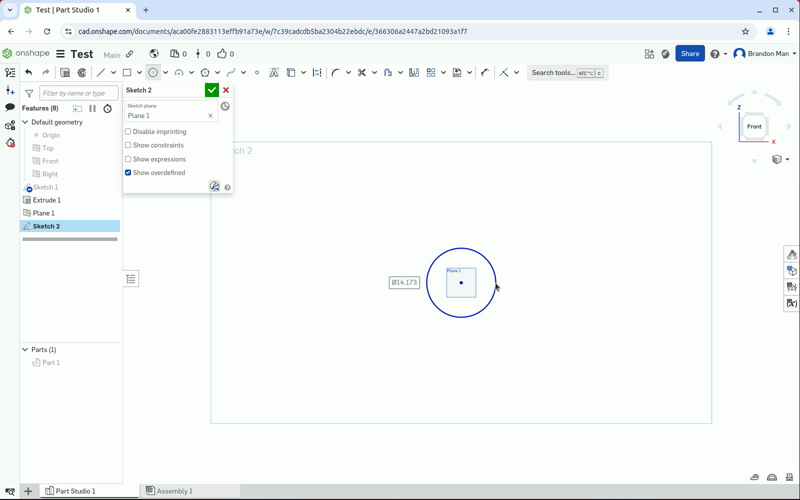
key(c)
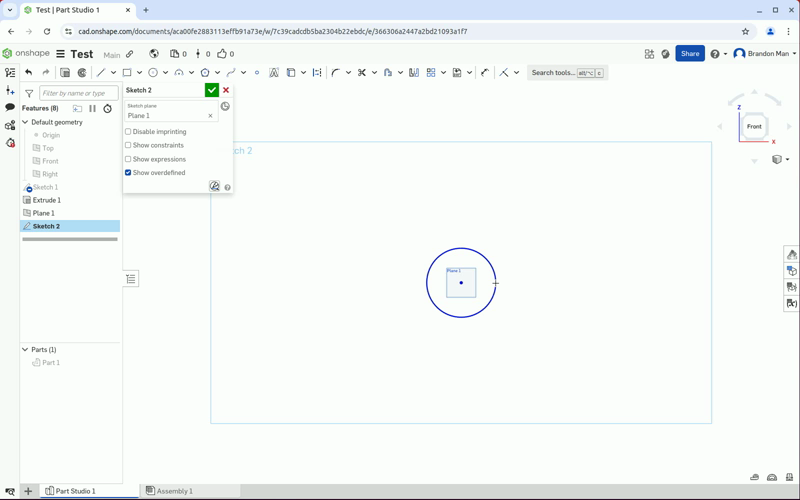
key_down(shift)
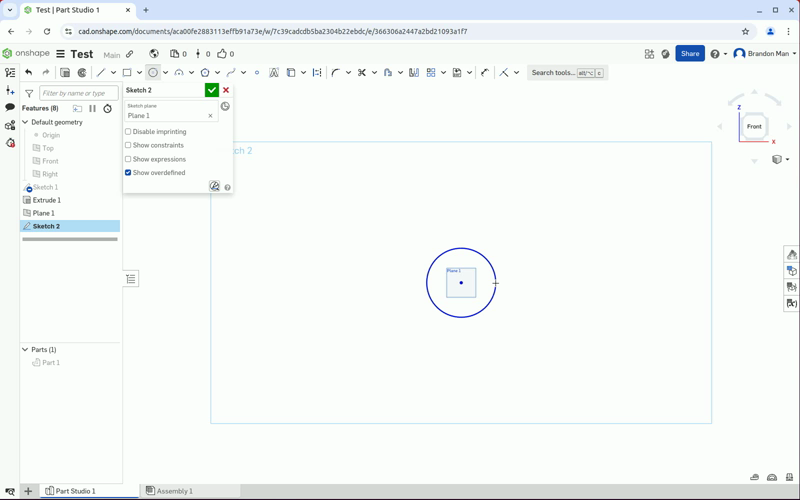
mouse_move(461, 282)
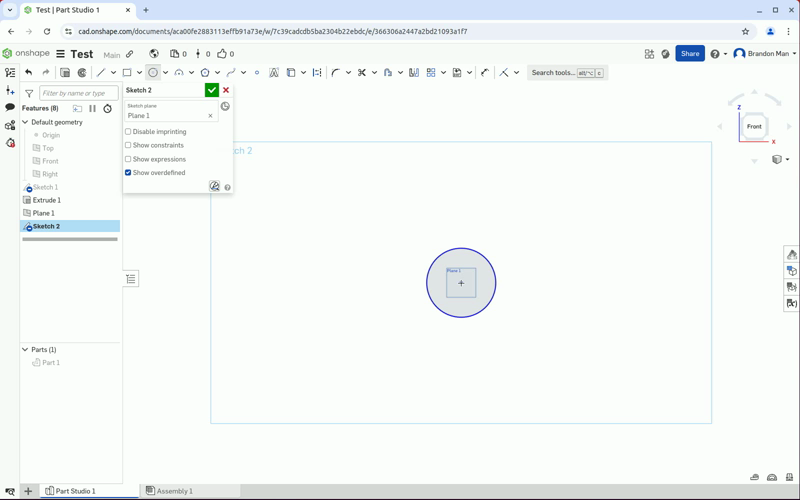
click(461, 282)
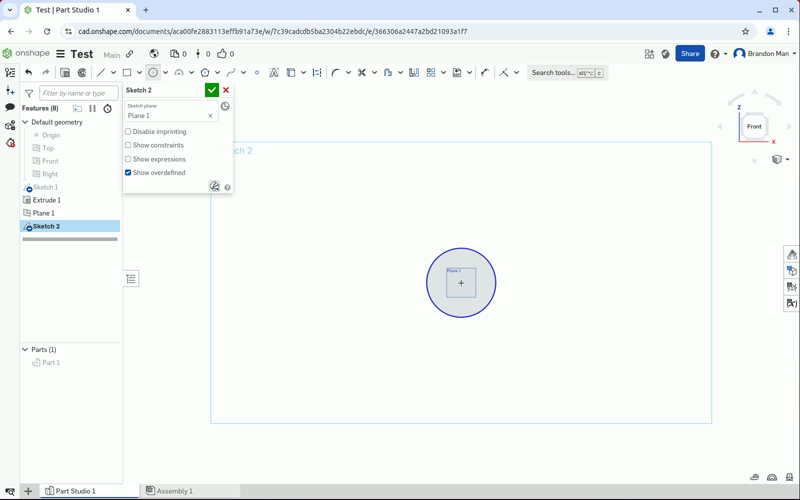
key_up(shift)
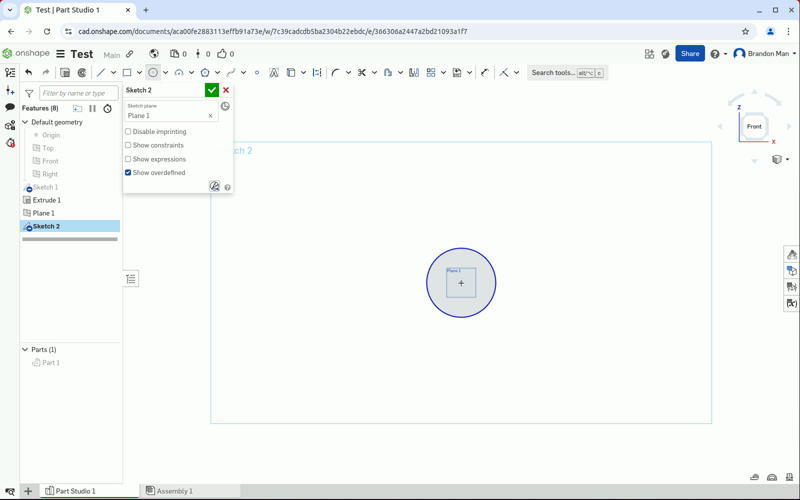
mouse_move(479, 282)
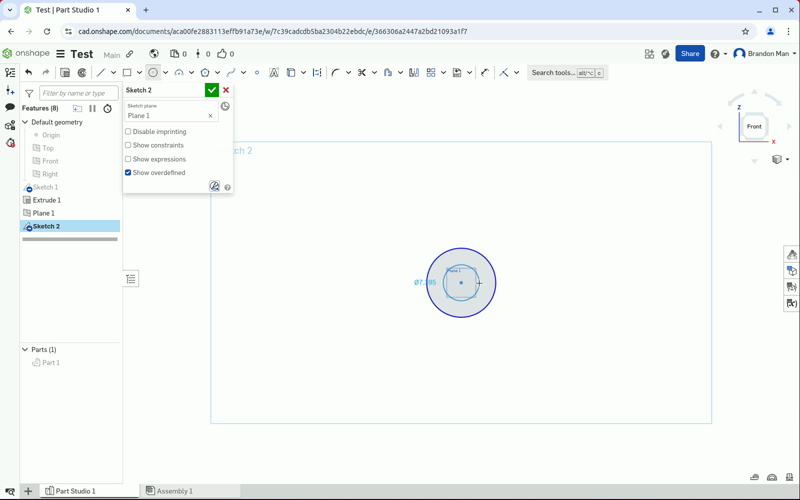
click(479, 282)
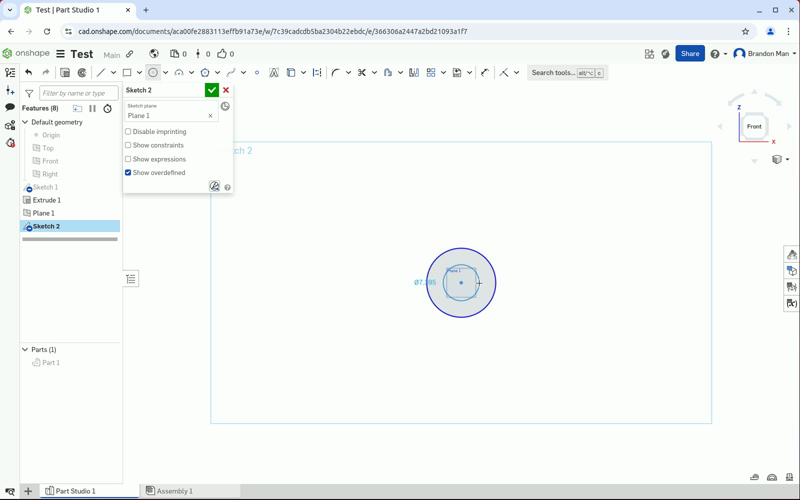
key(esc)
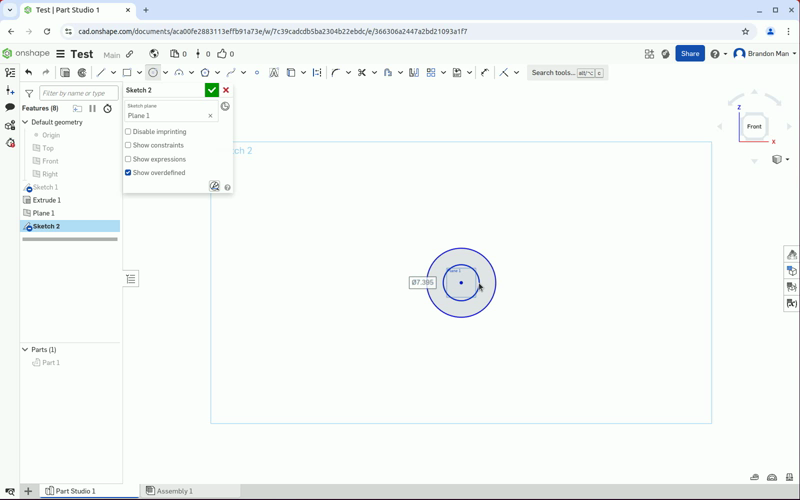
mouse_move(452, 264)
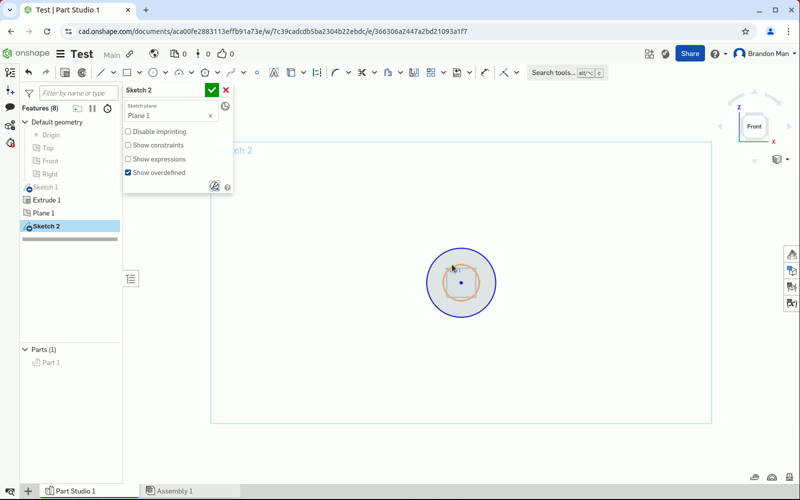
click(452, 264)
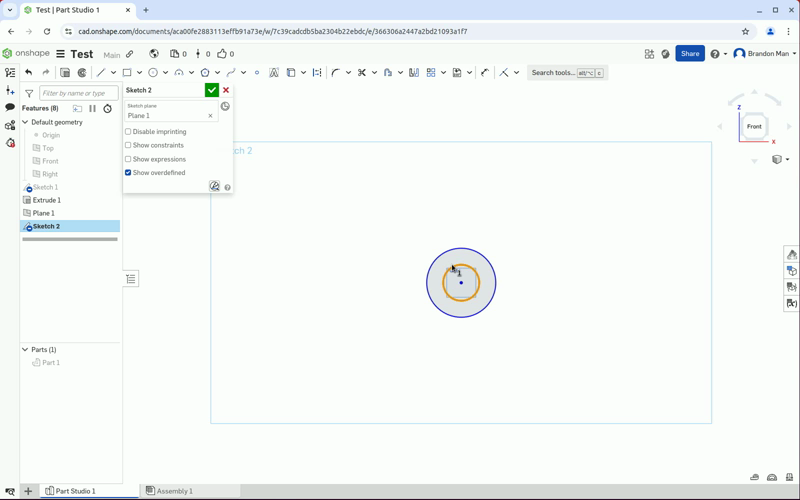
mouse_move(73, 352)
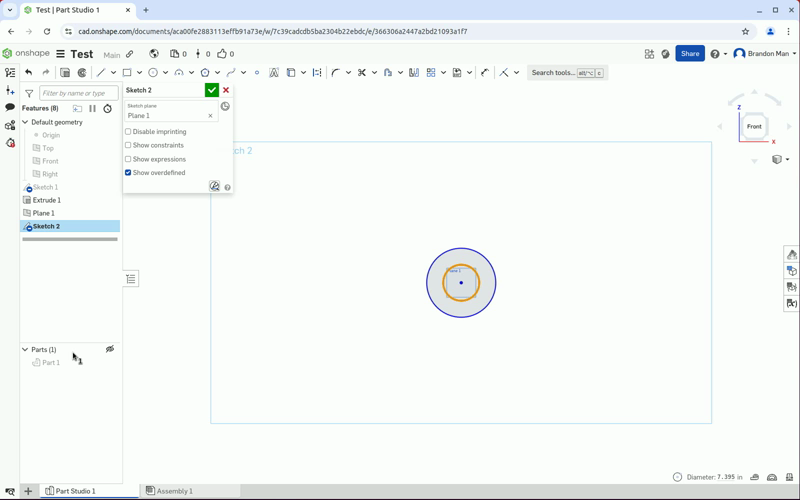
key(shift+y)
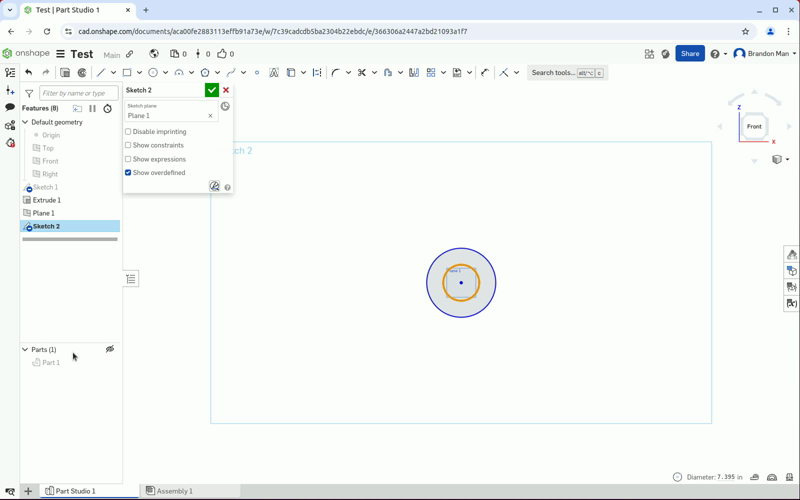
key(shift+e)
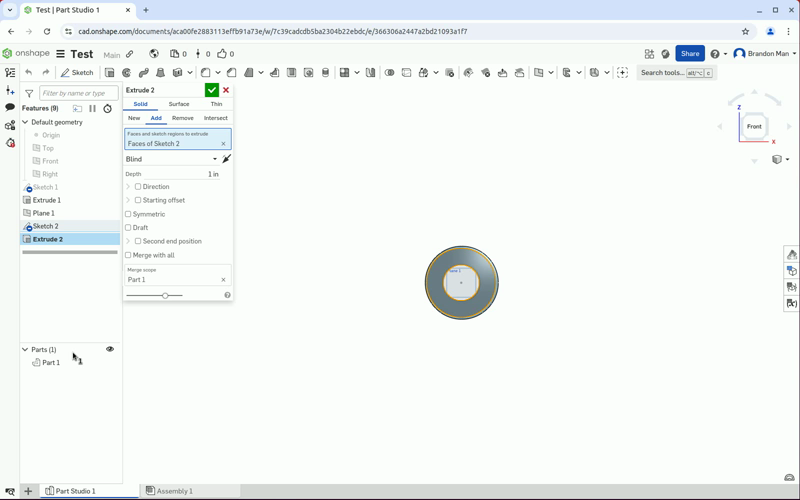
mouse_move(143, 106)
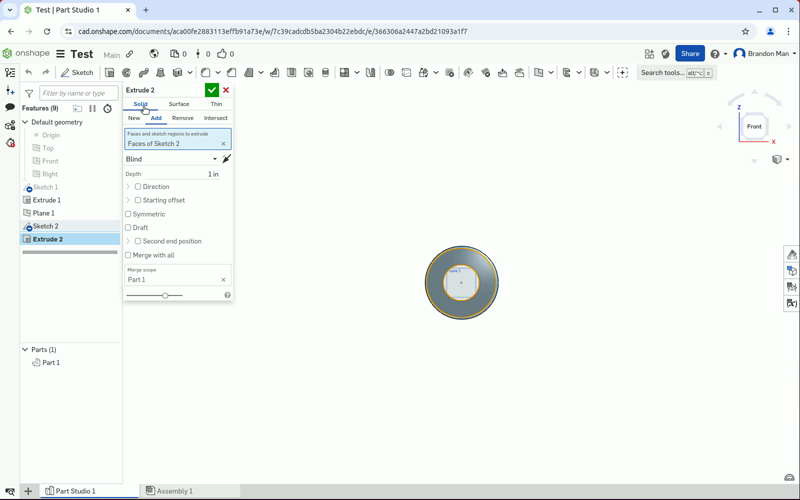
click(143, 106)
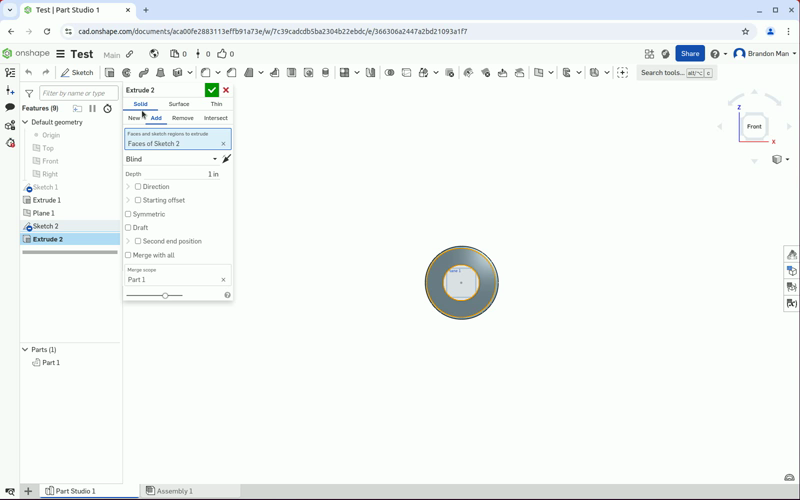
mouse_move(137, 120)
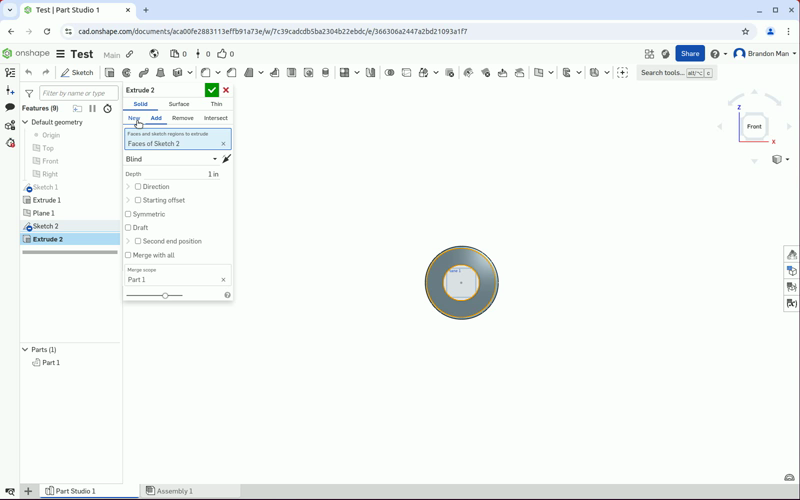
click(137, 120)
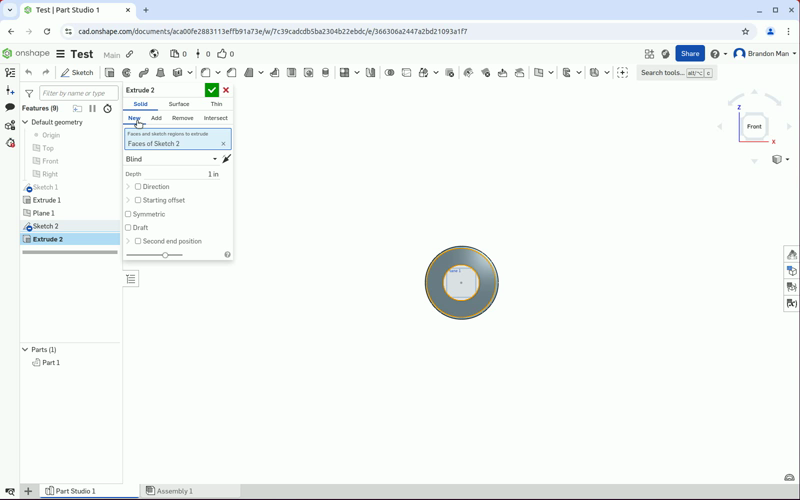
key(tab, 4)
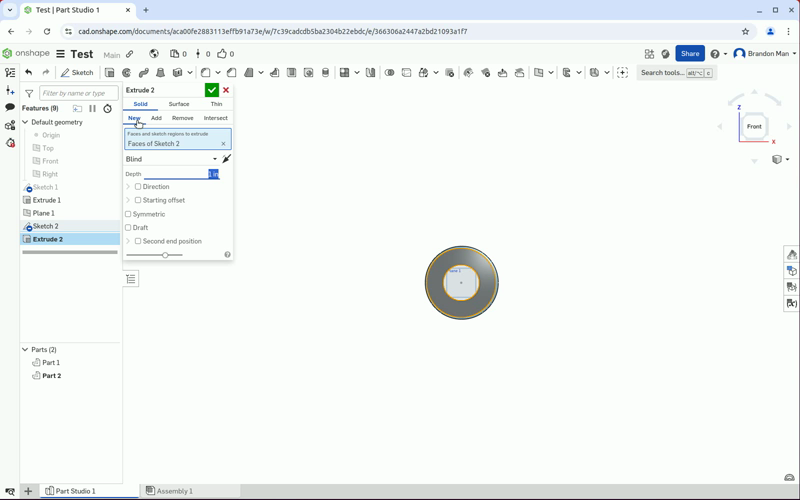
text(1.444)
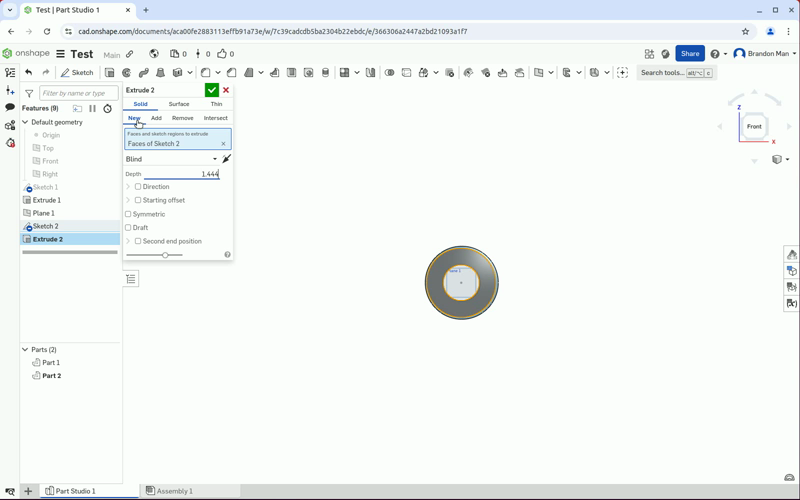
key(enter)
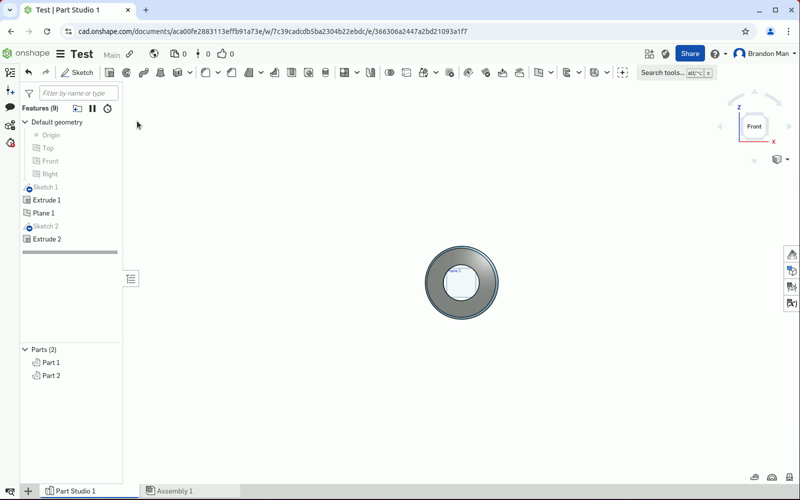
key(shift+h)
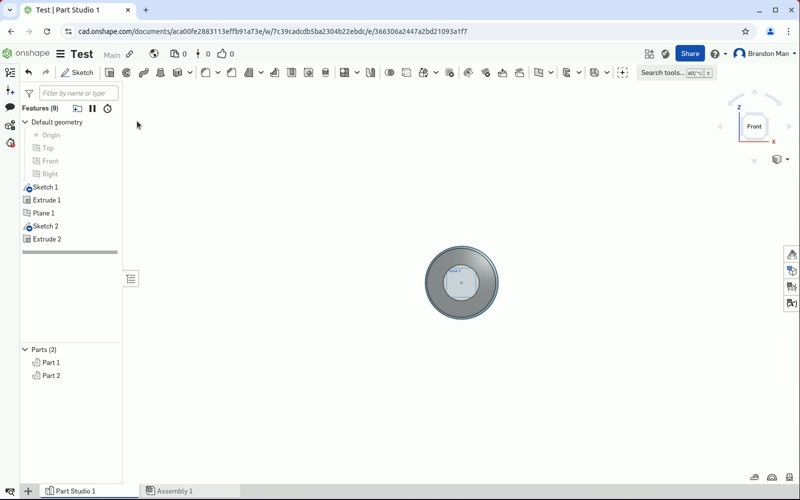
key(shift+h)
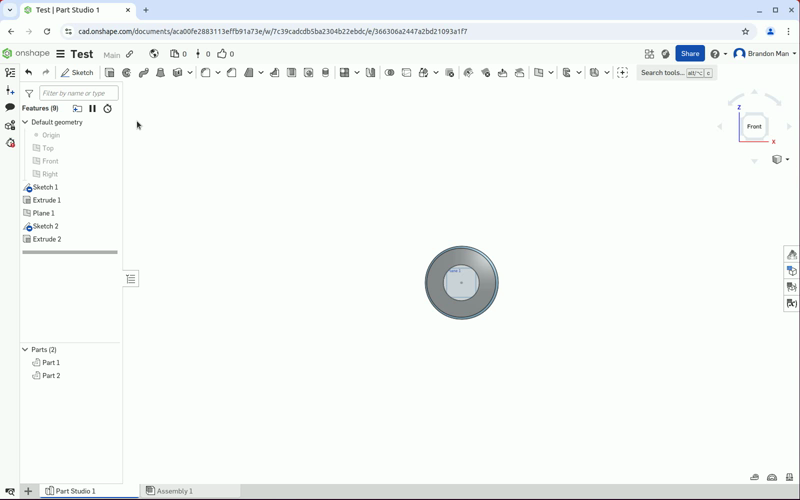
key(shift+7)
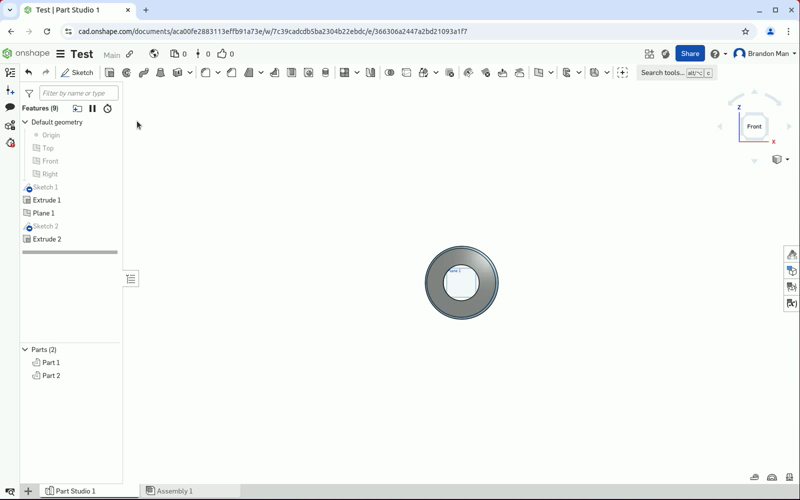
key(left, 2)
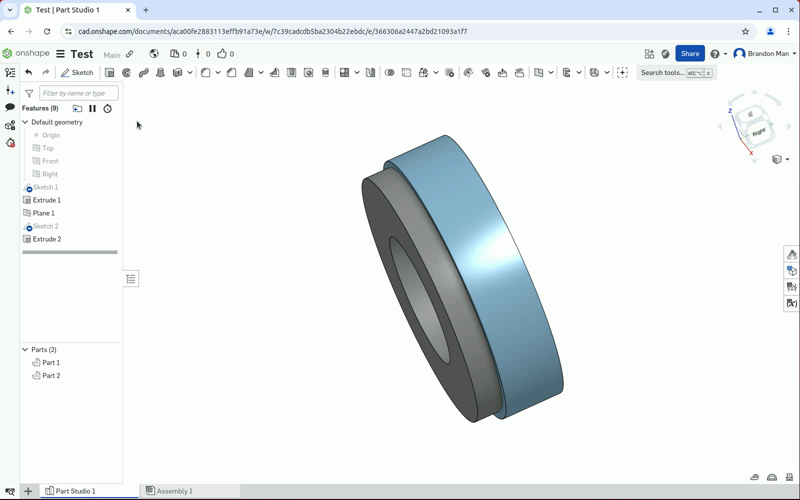
key(down, 2)
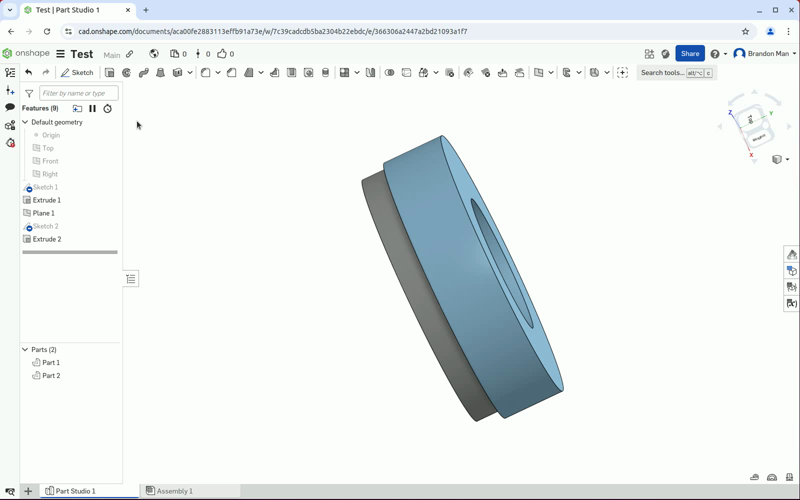
key(up, 2)
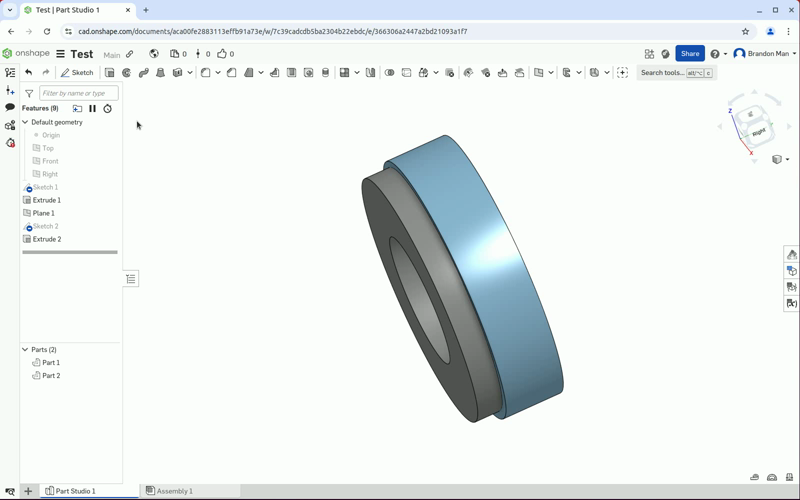
key(right, 2)
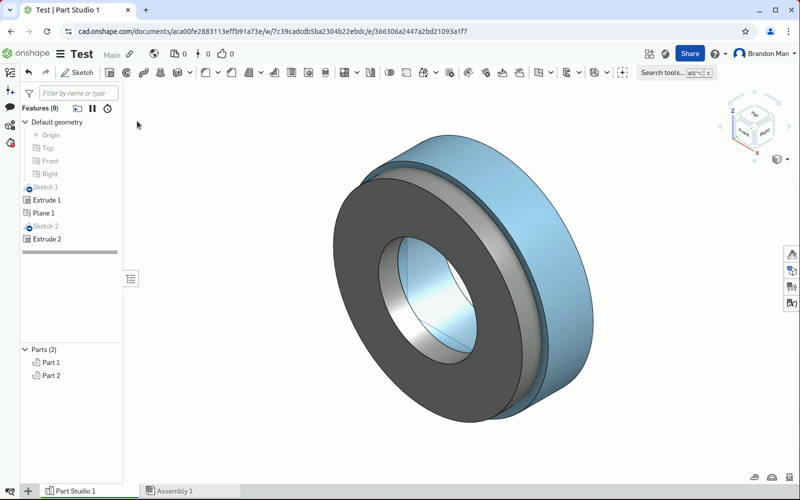
mouse_move(73, 189)
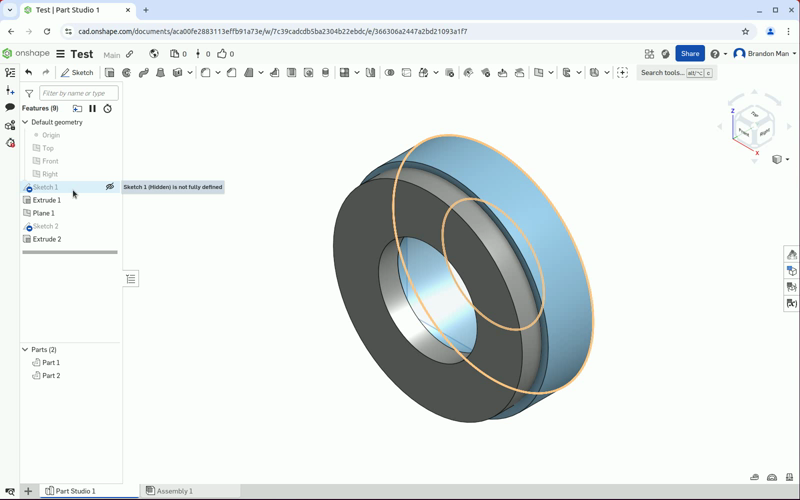
click(73, 189)